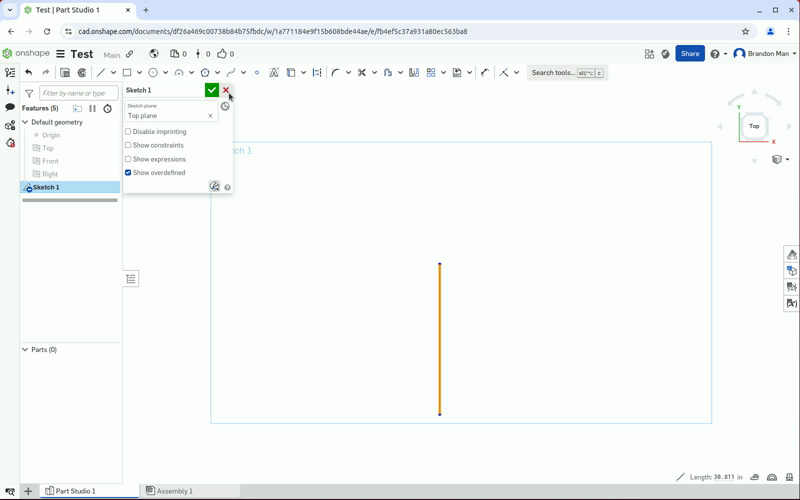
key(shift+h)
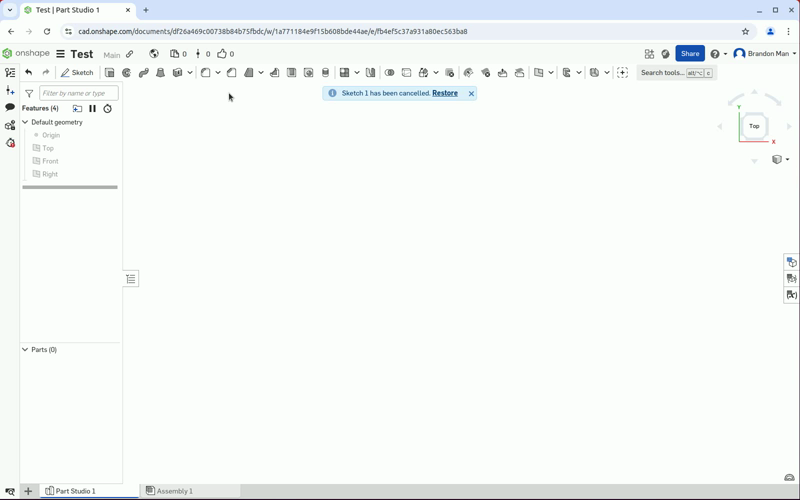
mouse_move(73, 352)
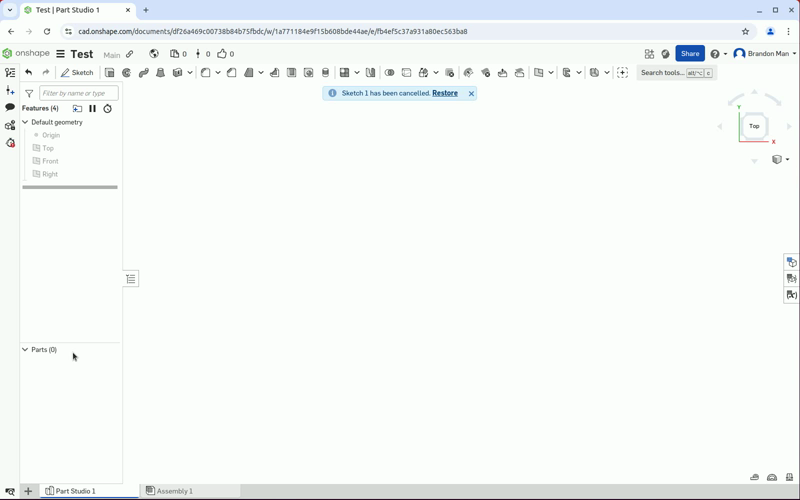
key(y)
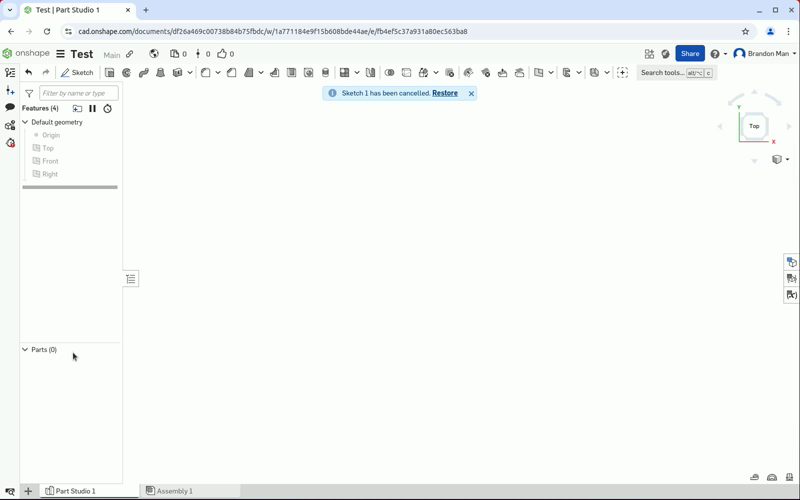
key(shift+p)
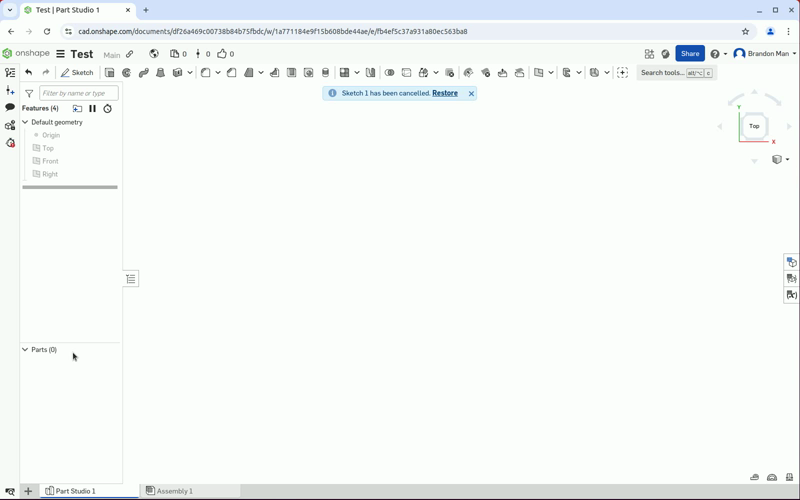
key(space)
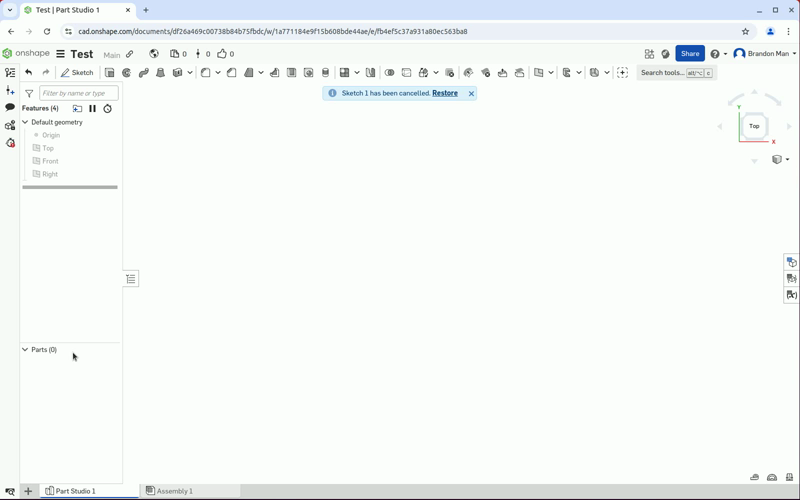
key_down(shift)
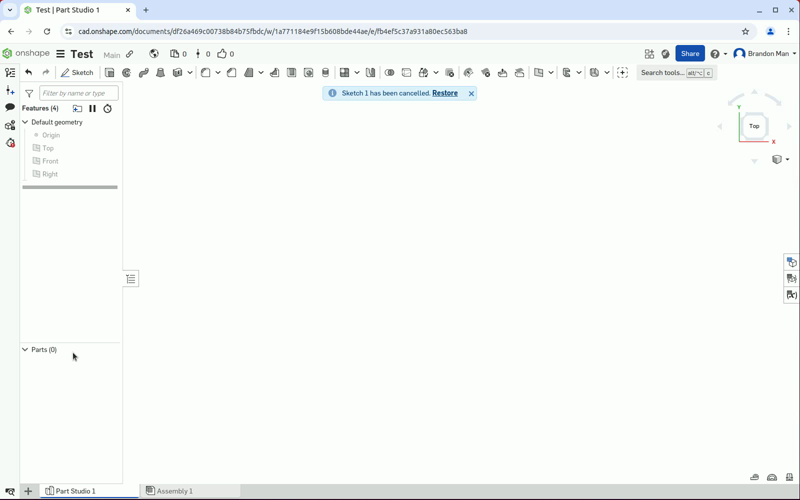
key(up)
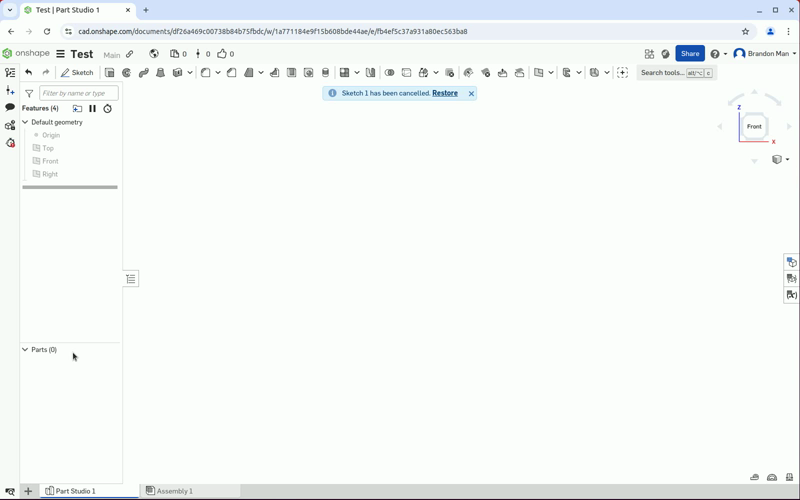
key_up(shift)
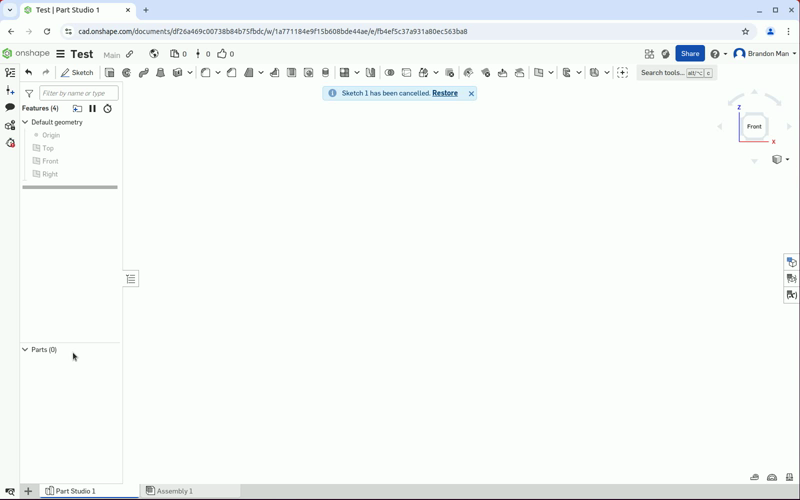
mouse_move(73, 352)
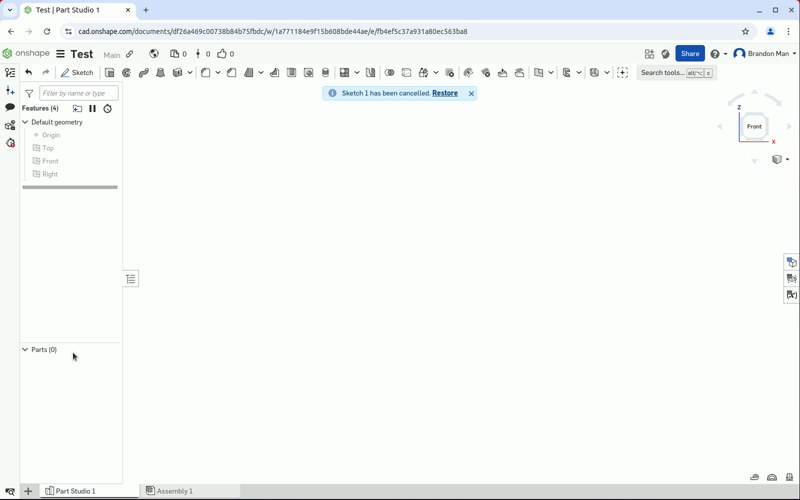
key(shift+y)
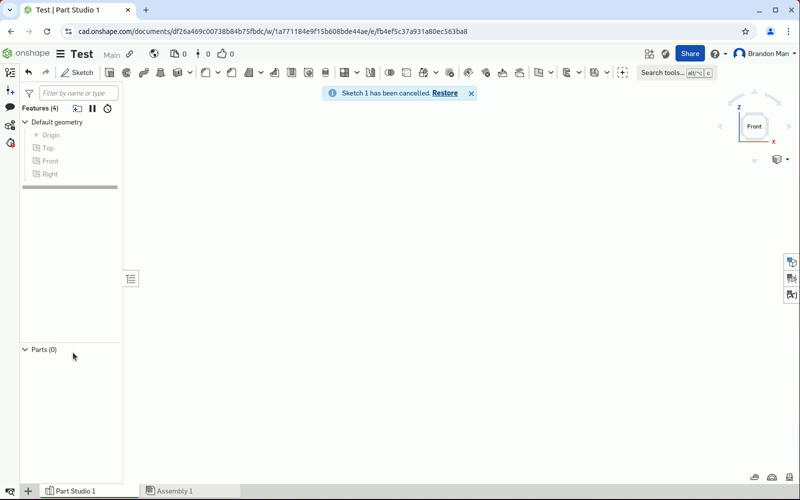
key(shift+s)
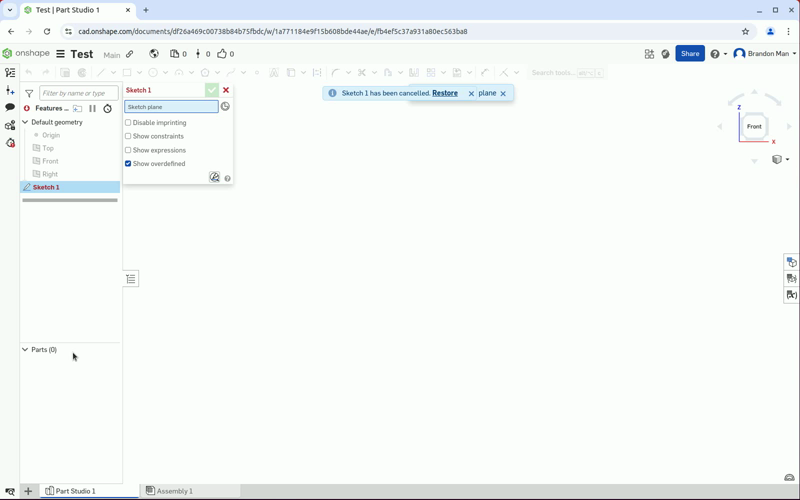
mouse_move(73, 163)
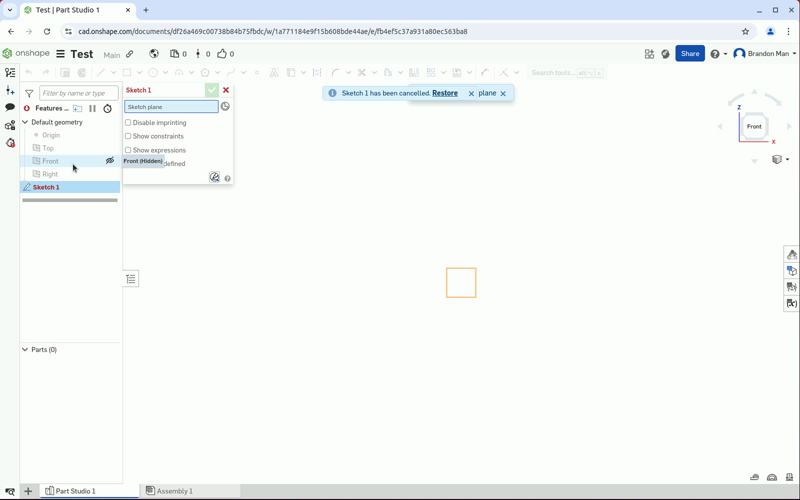
click(73, 163)
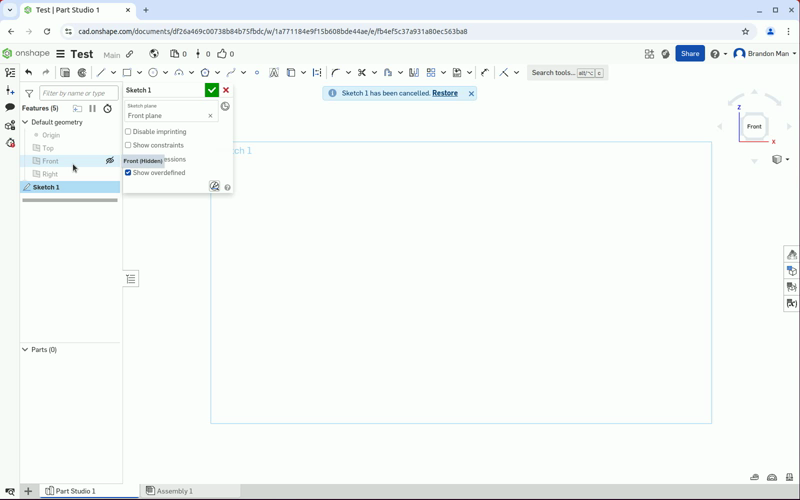
mouse_move(73, 352)
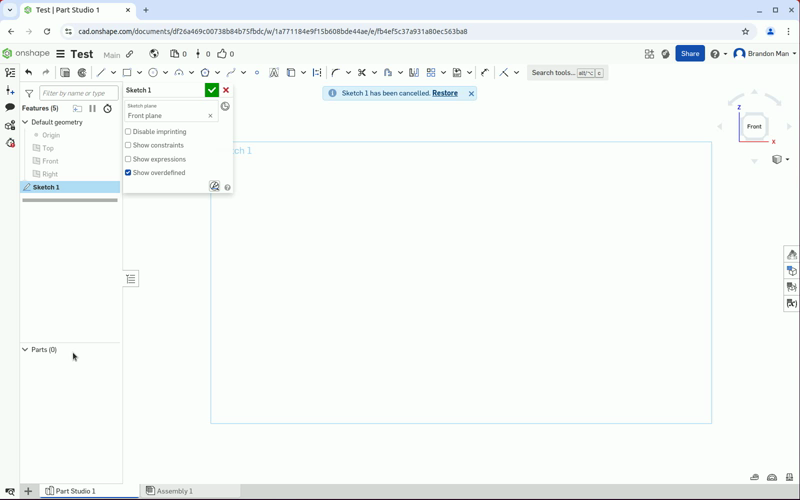
key(y)
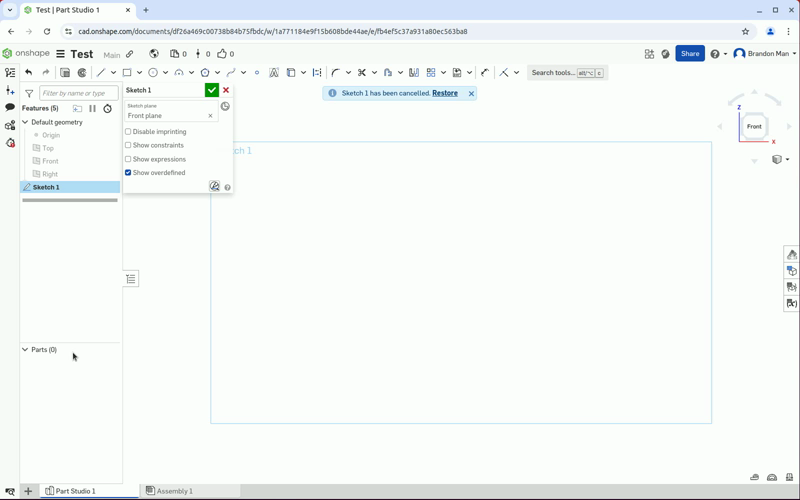
key(l)
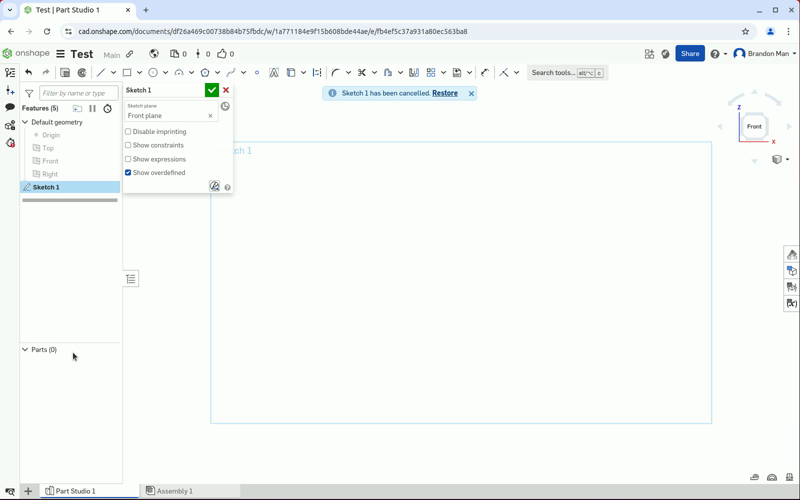
key_down(shift)
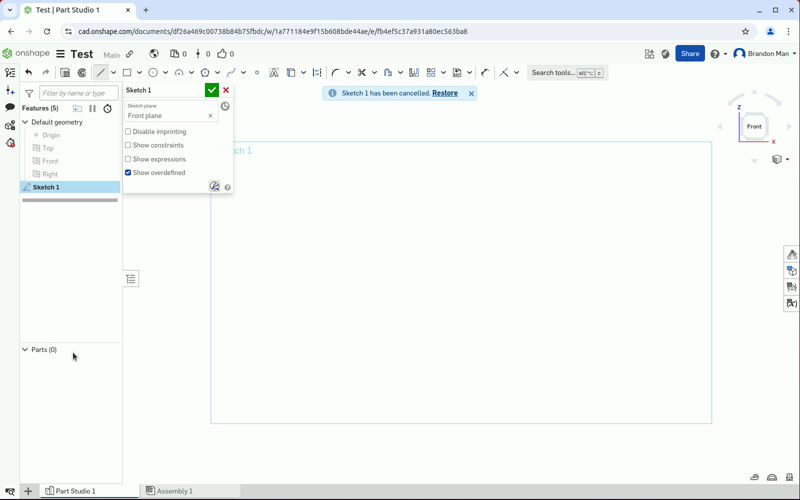
mouse_move(460, 282)
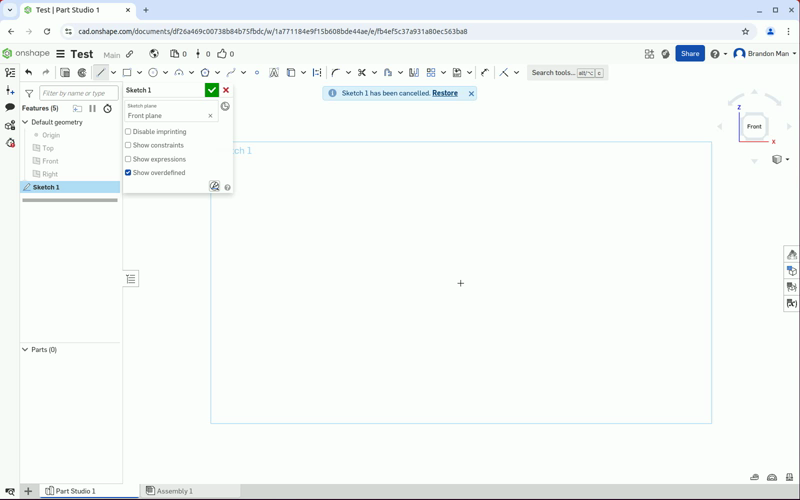
click(460, 282)
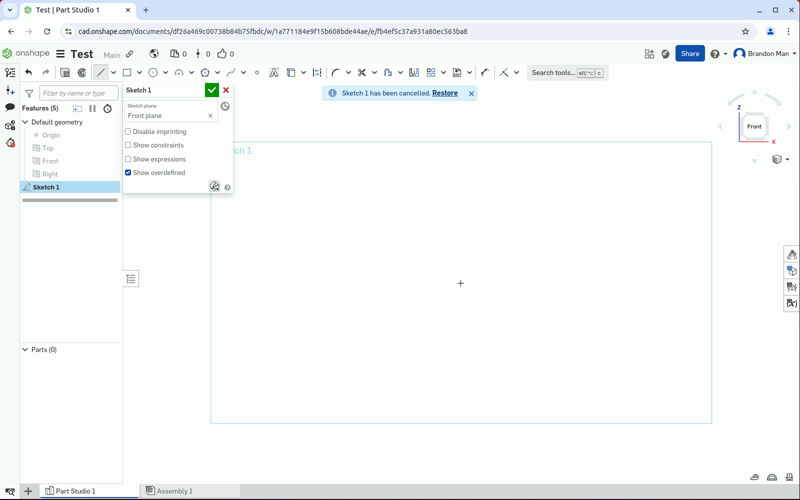
key_up(shift)
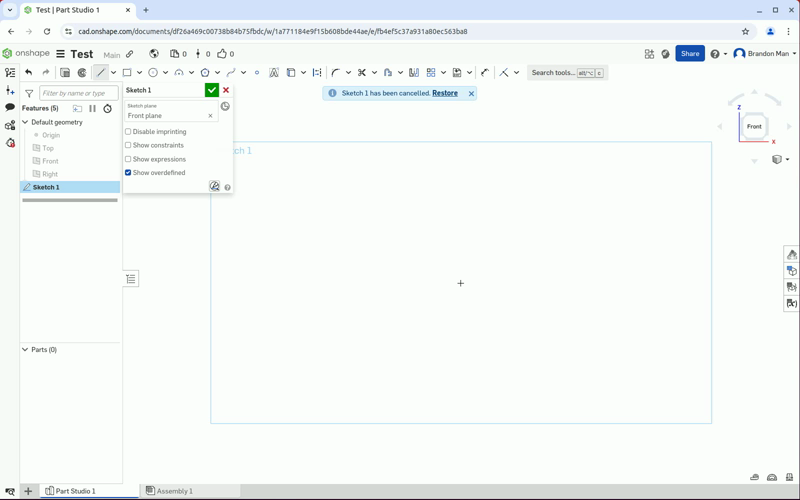
key_down(shift)
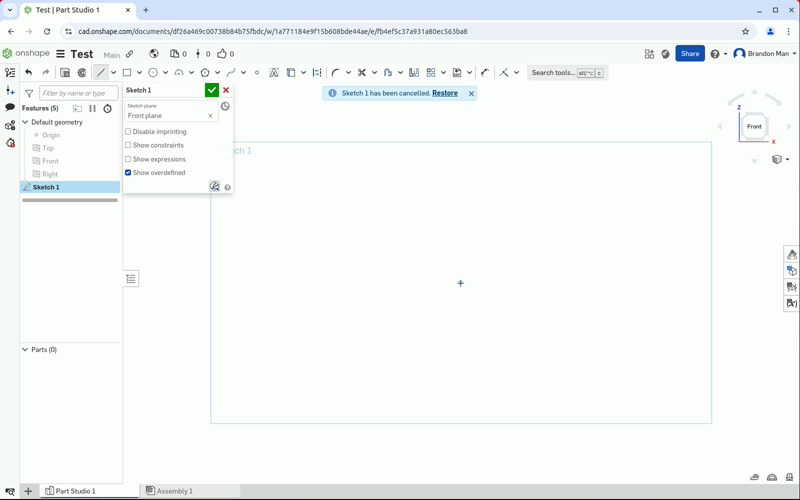
mouse_move(573, 282)
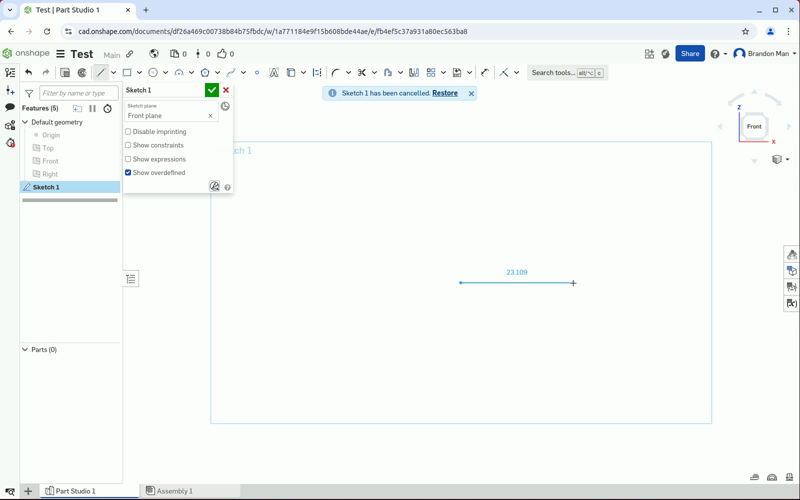
click(573, 282)
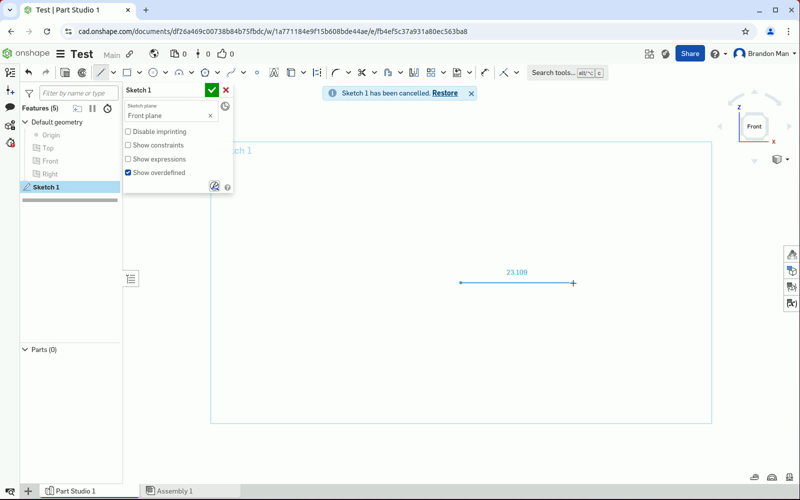
key_up(shift)
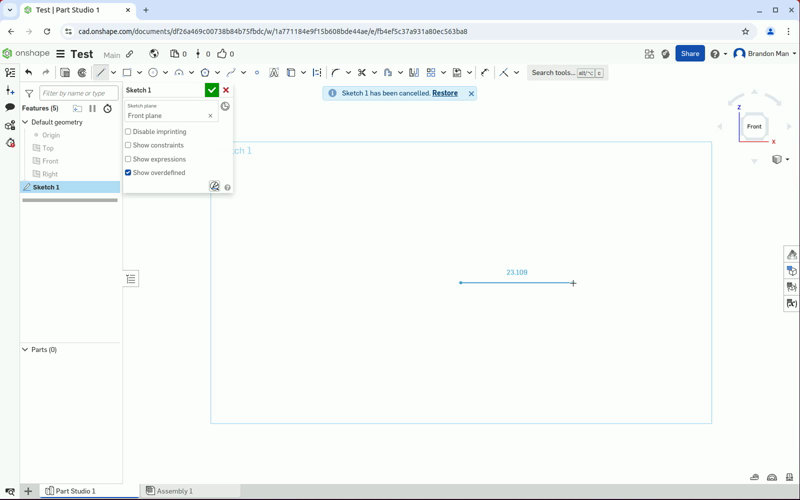
key_down(shift)
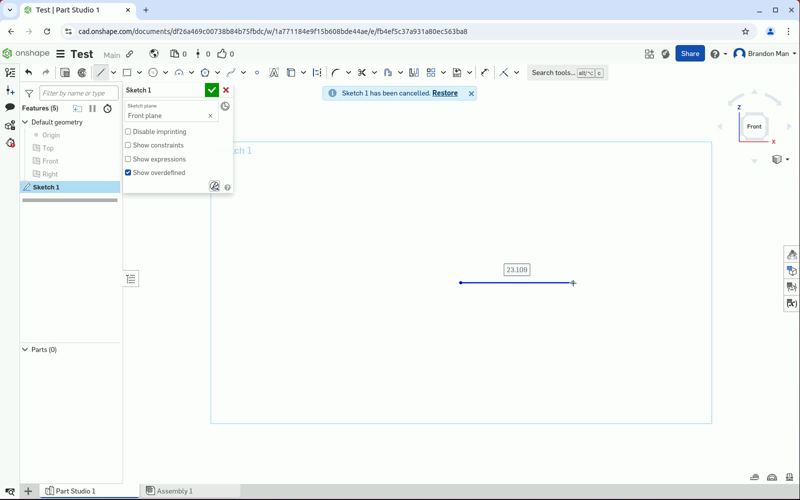
mouse_move(589, 282)
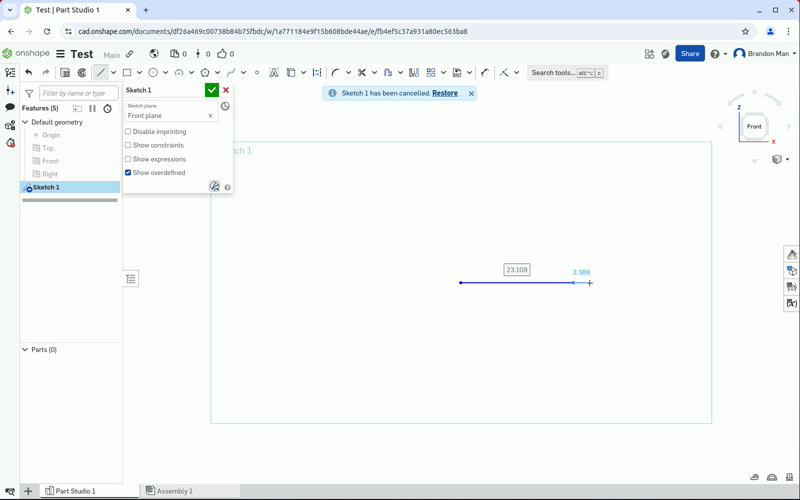
mouse_move(573, 264)
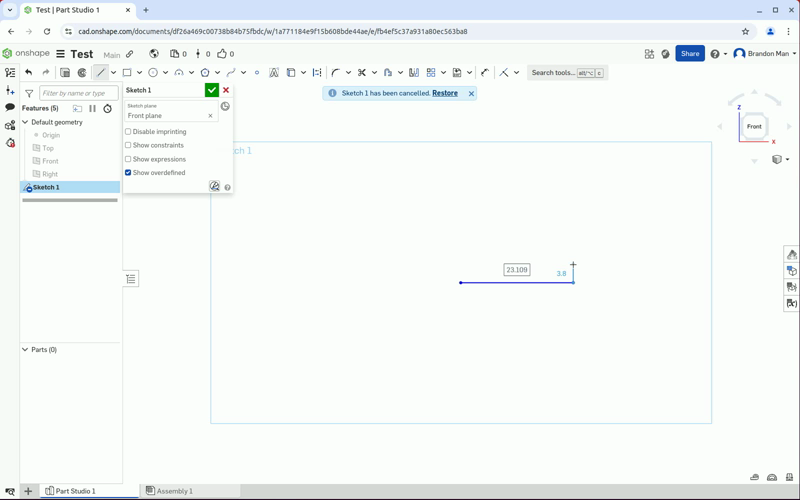
click(573, 264)
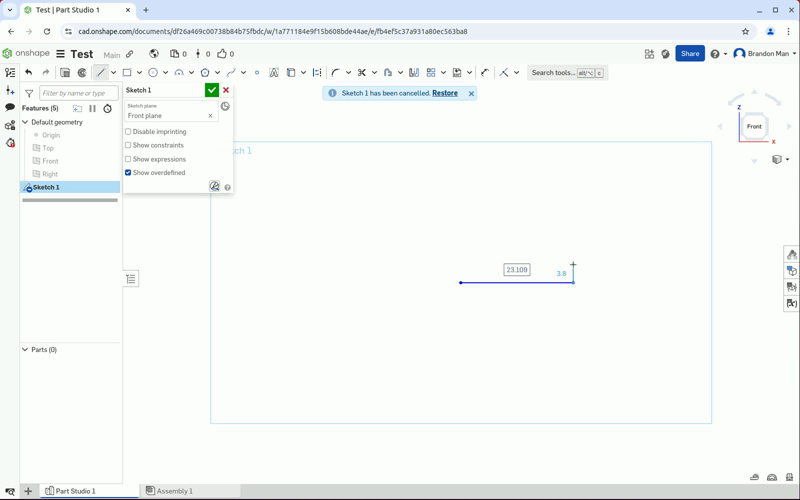
key_up(shift)
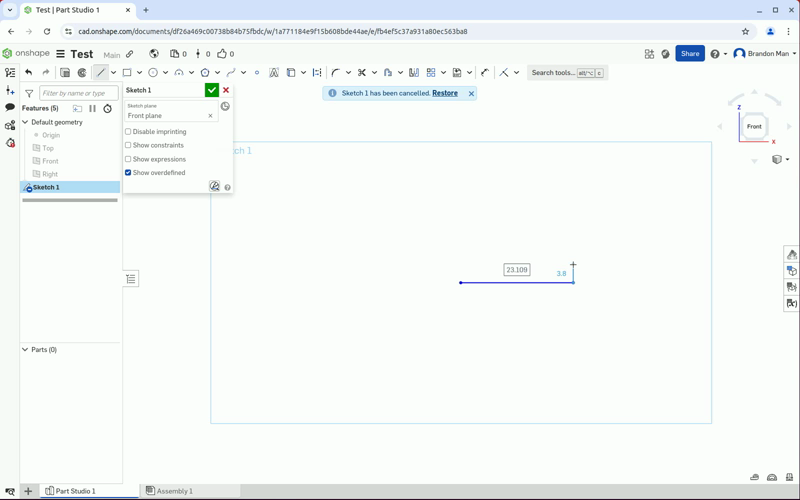
key_down(shift)
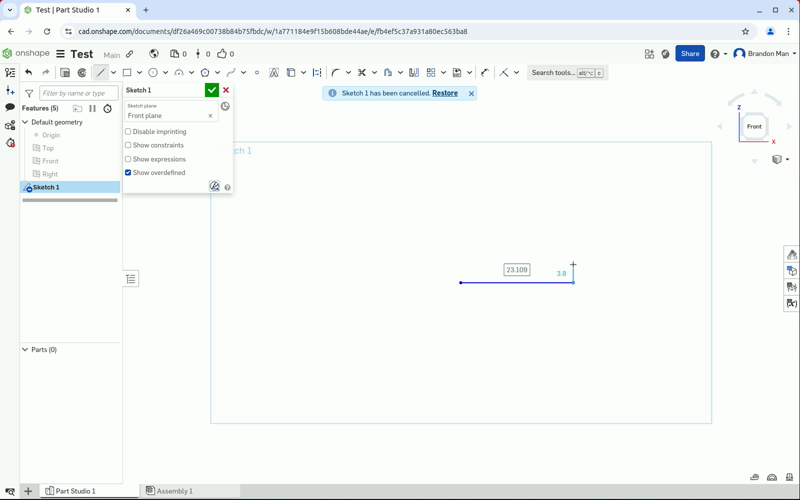
mouse_move(589, 264)
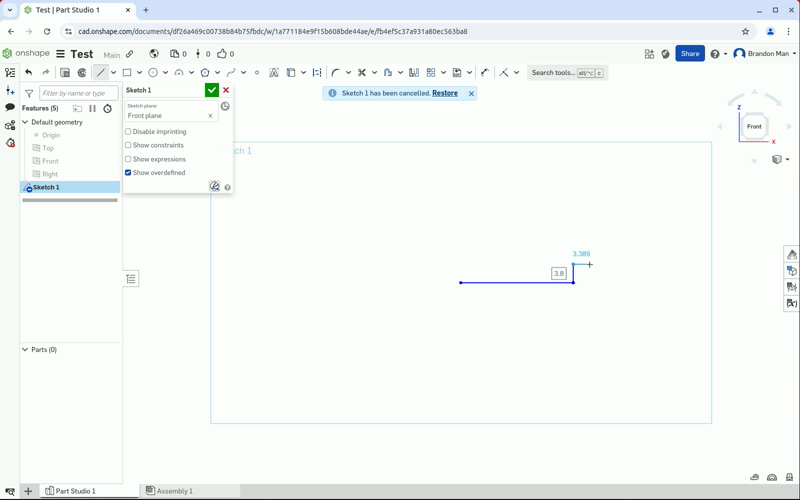
mouse_move(573, 245)
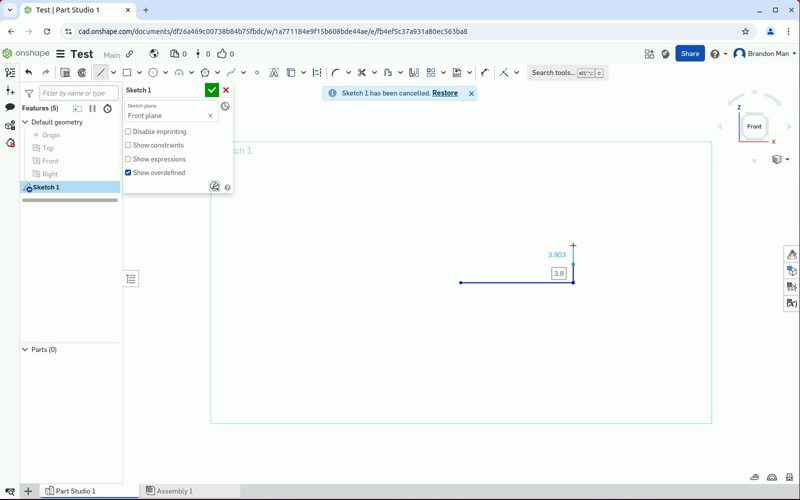
click(573, 245)
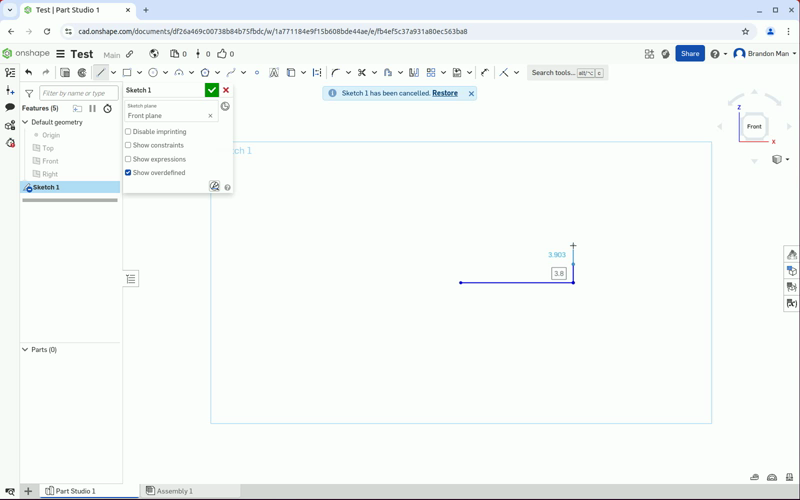
key_up(shift)
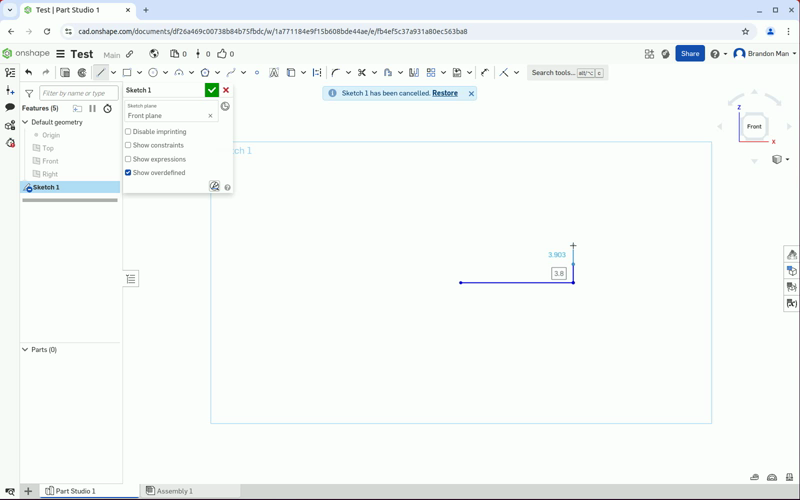
key_down(shift)
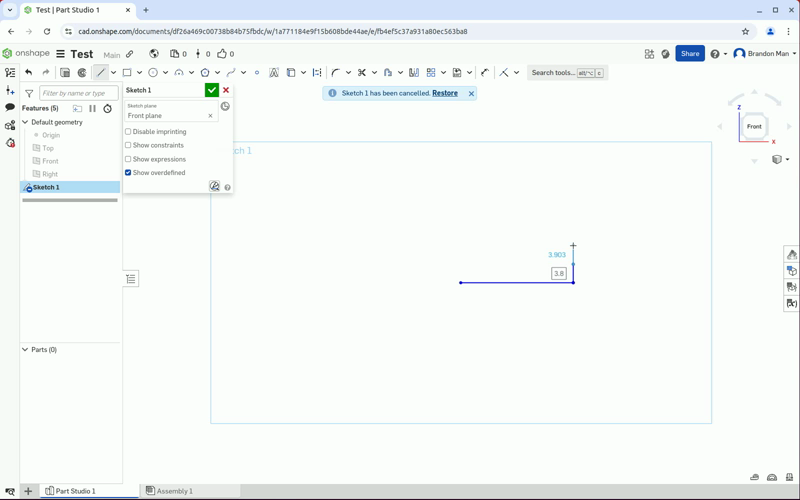
mouse_move(535, 189)
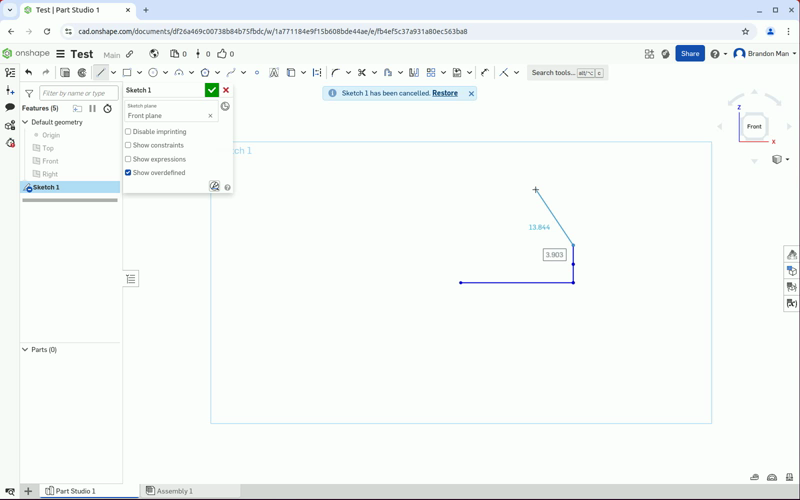
click(535, 189)
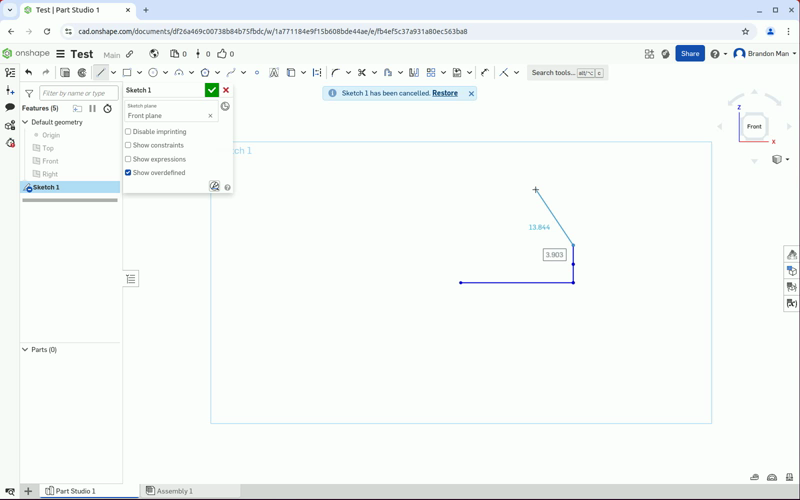
key_up(shift)
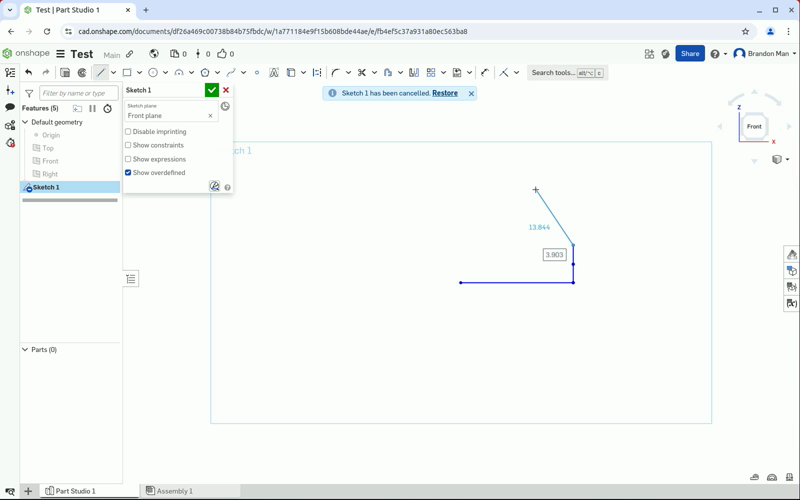
key_down(shift)
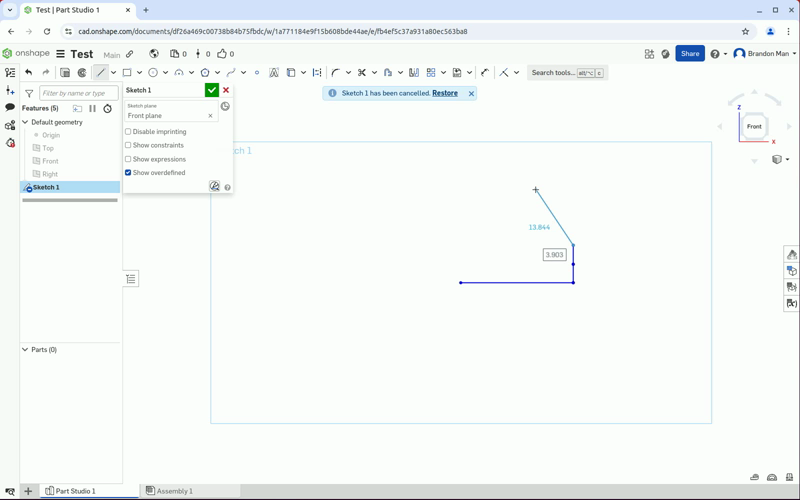
mouse_move(460, 189)
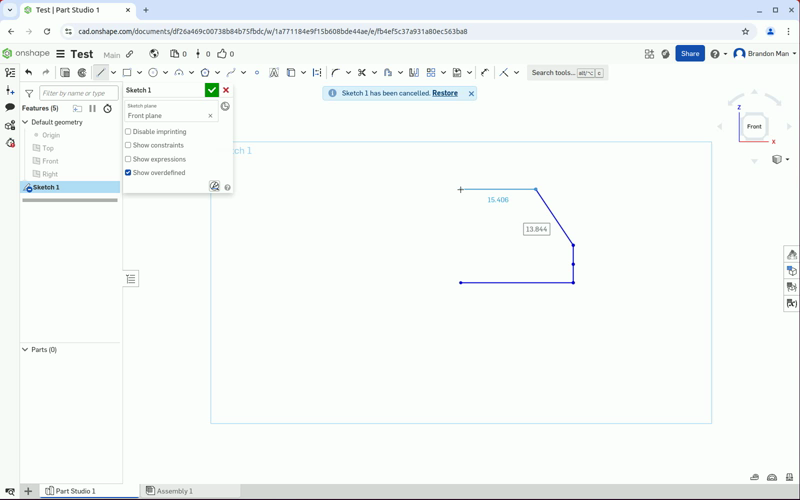
click(460, 189)
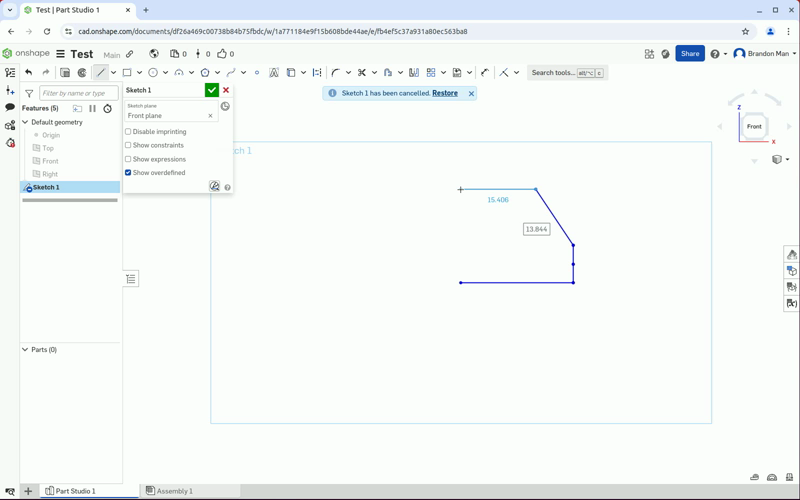
key_up(shift)
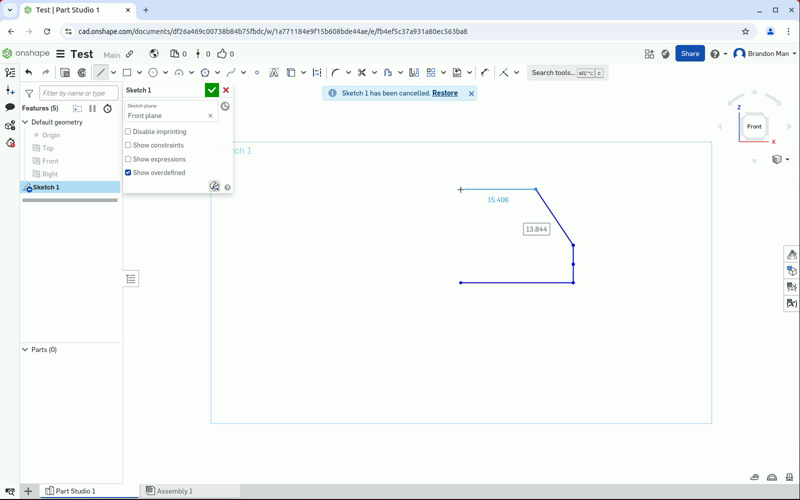
key_down(shift)
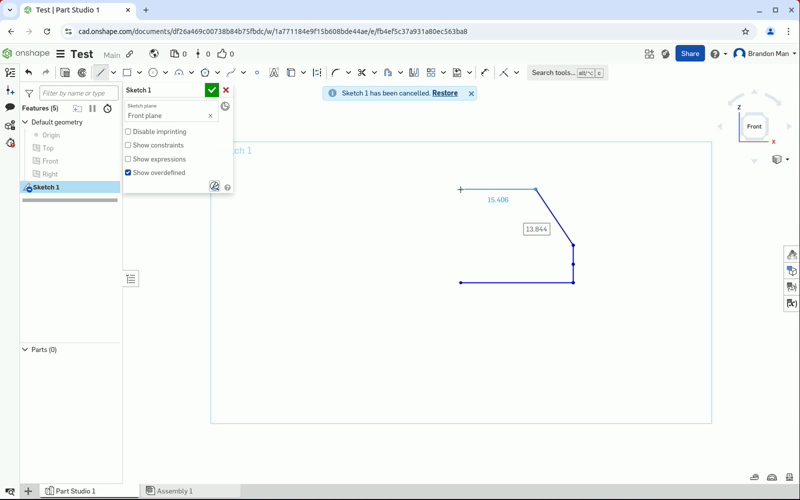
mouse_move(460, 282)
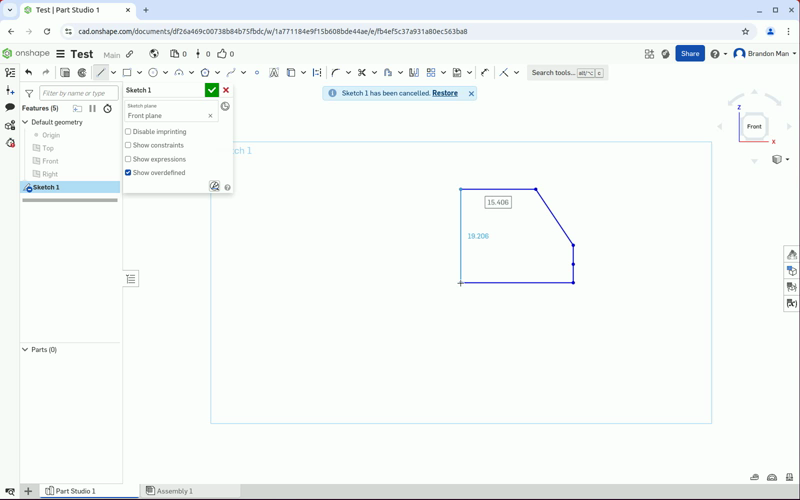
key_up(shift)
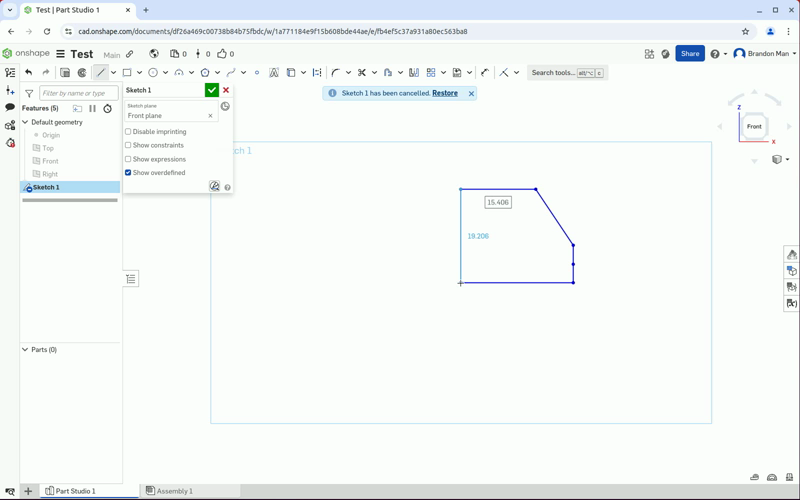
click(460, 282)
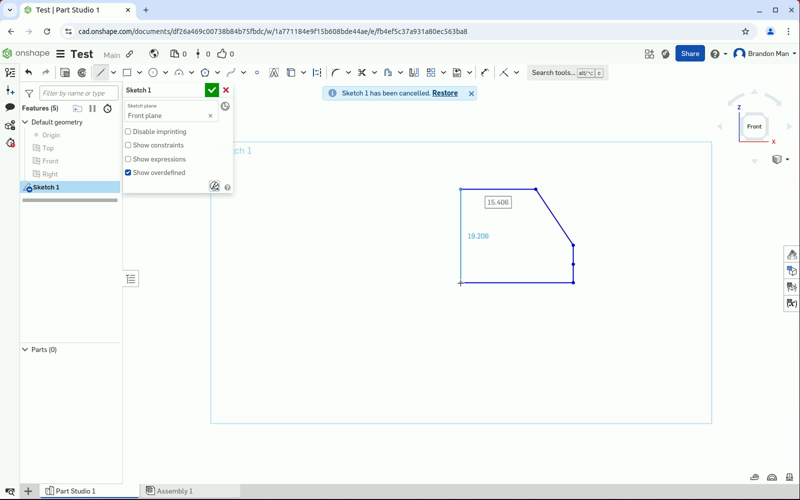
key(esc)
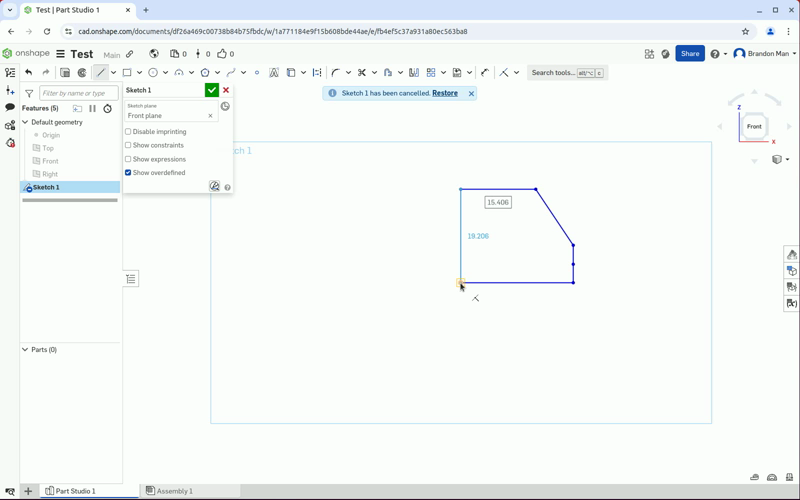
mouse_move(469, 213)
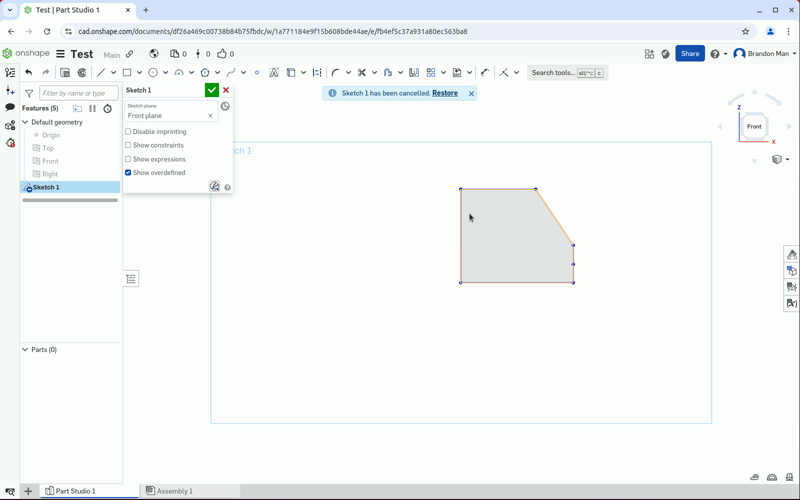
click(469, 213)
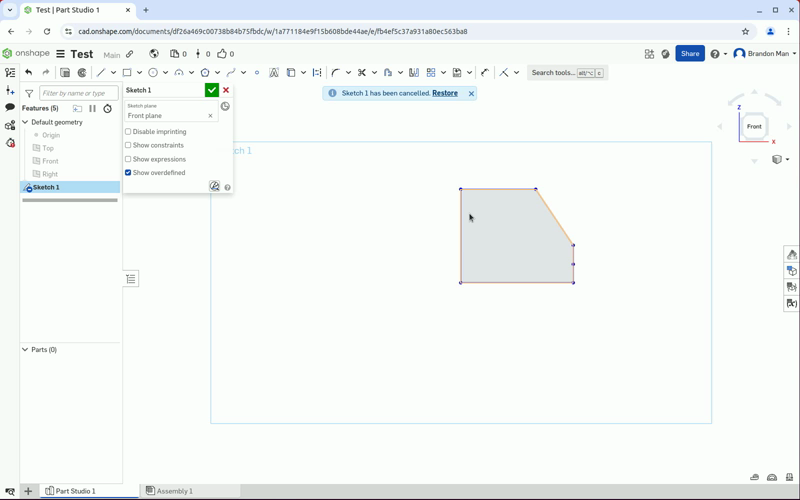
mouse_move(73, 352)
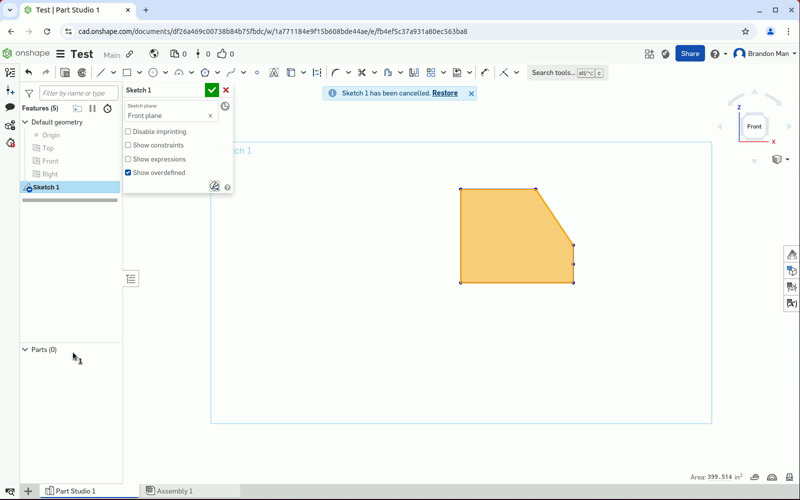
key(shift+y)
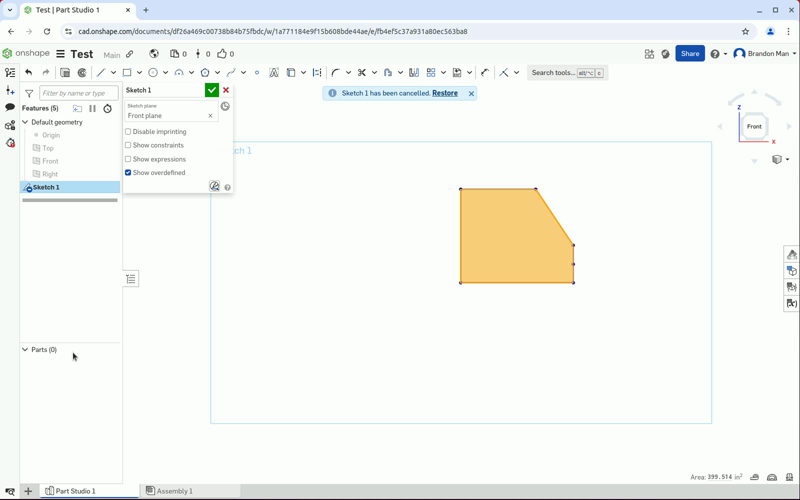
key(shift+e)
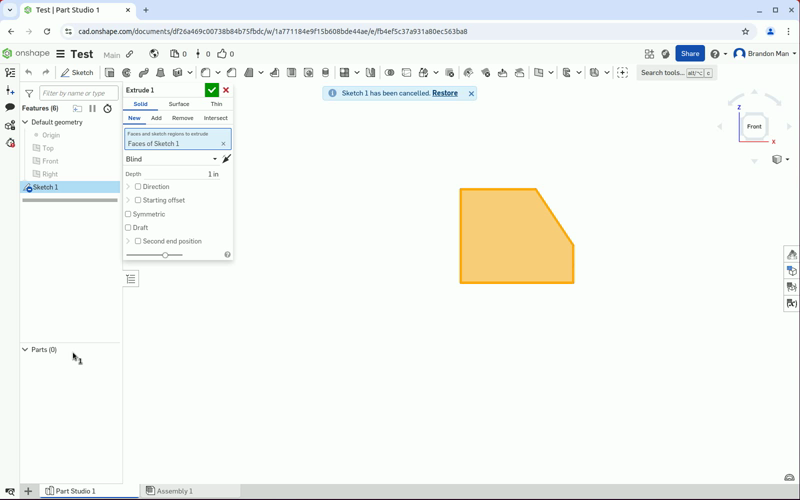
mouse_move(143, 106)
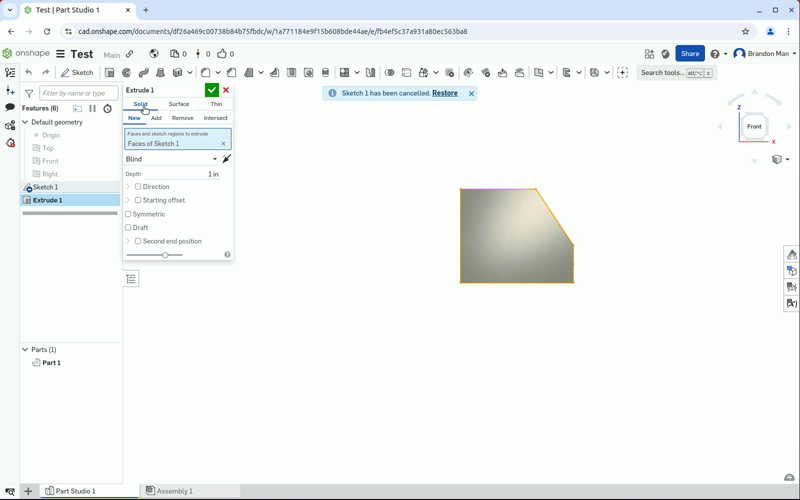
click(143, 106)
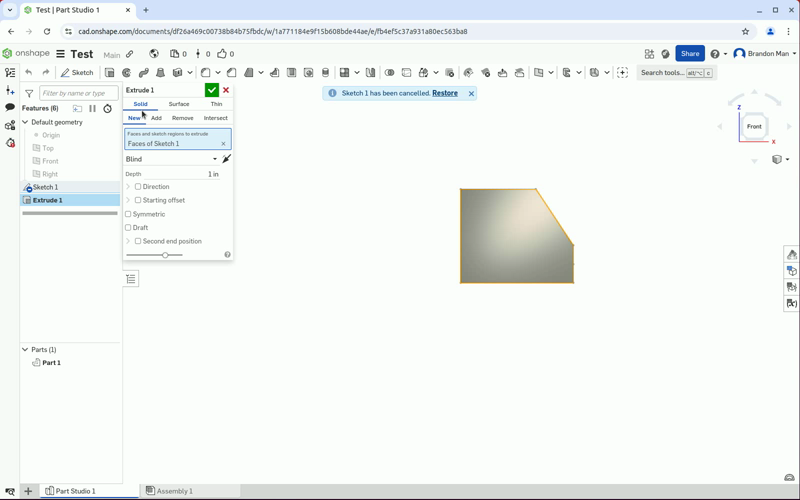
mouse_move(137, 120)
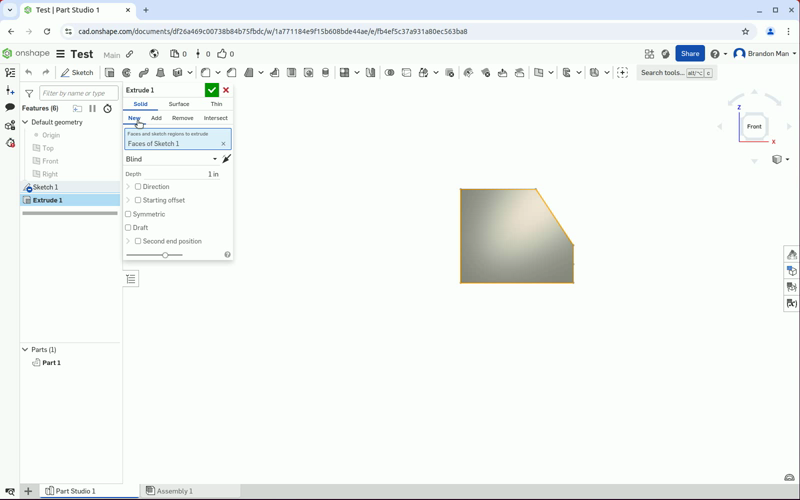
click(137, 120)
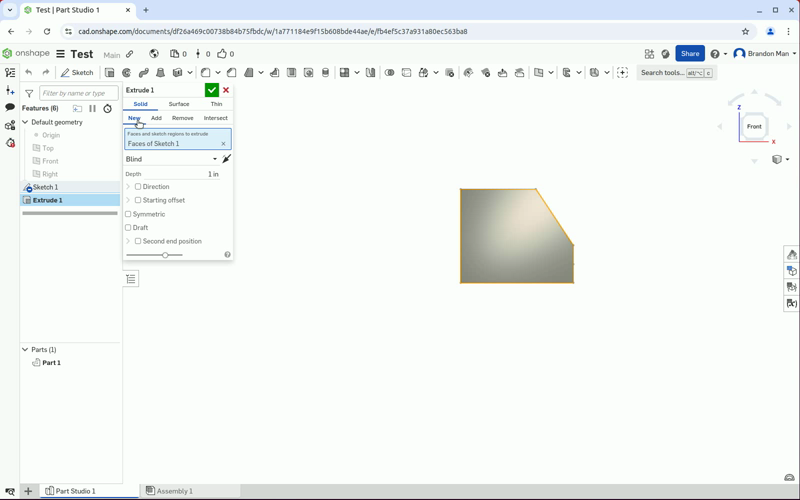
key(tab, 4)
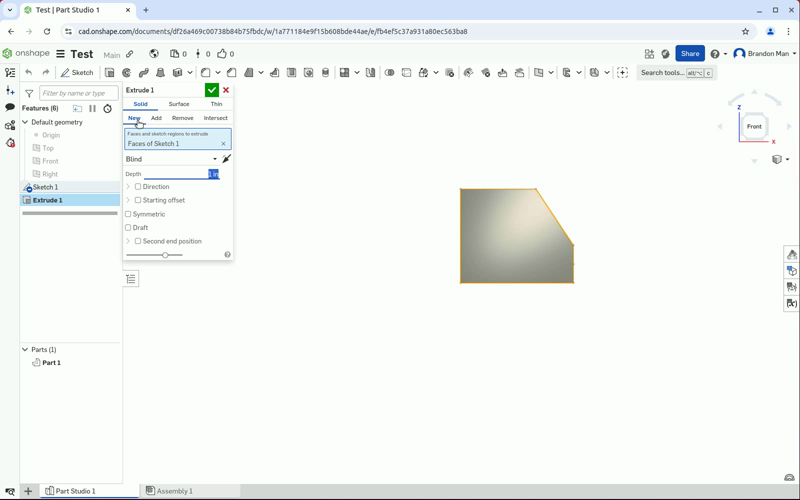
text(15.405)
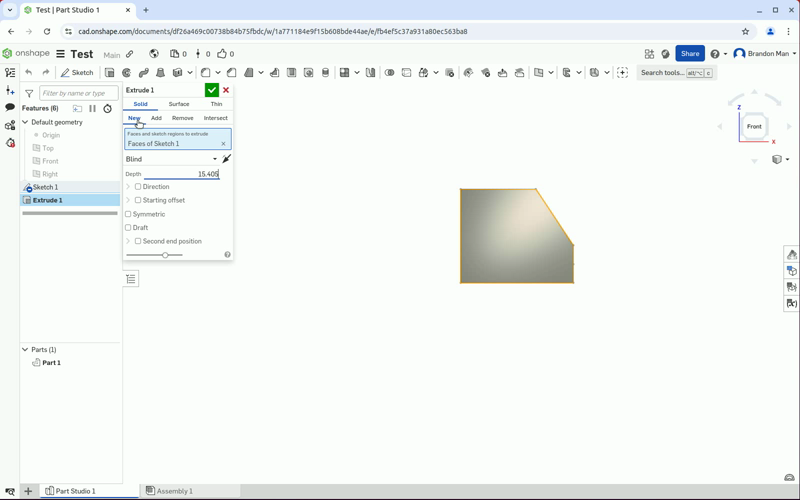
key(enter)
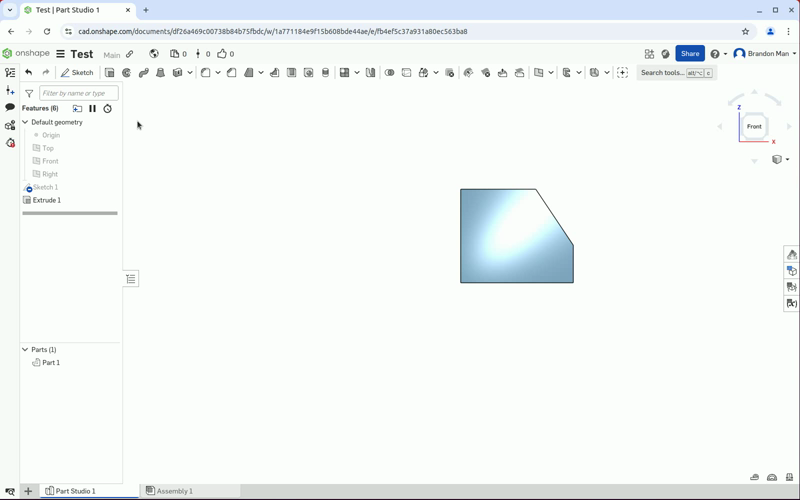
key(shift+h)
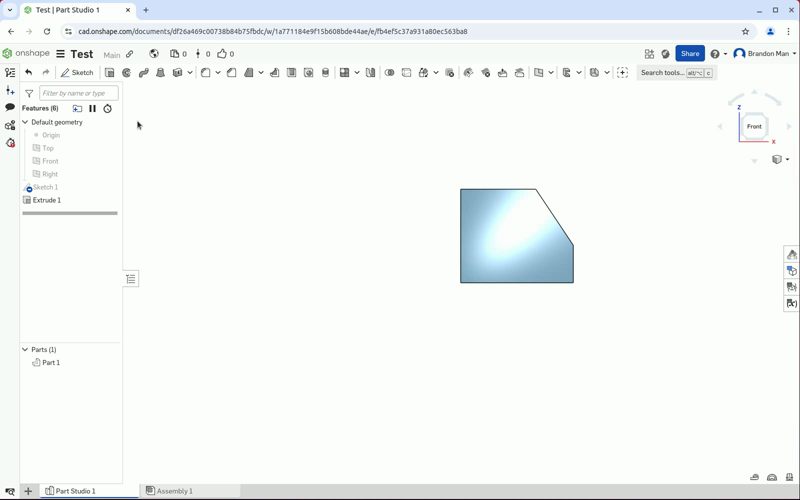
key(shift+h)
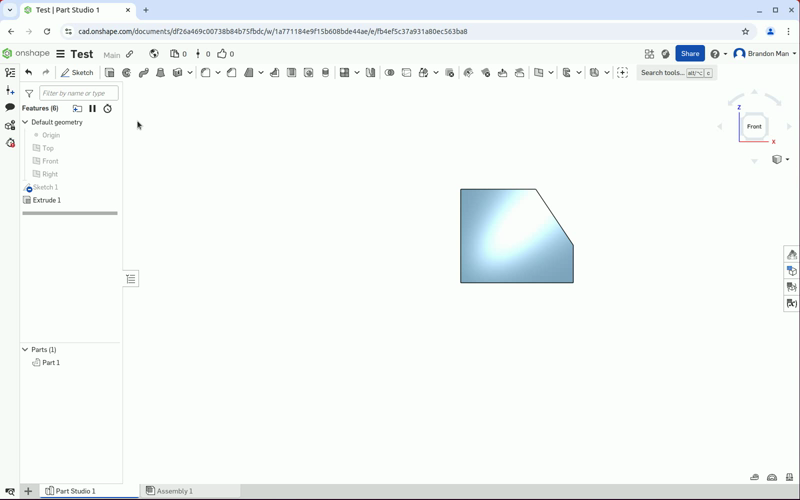
mouse_move(73, 189)
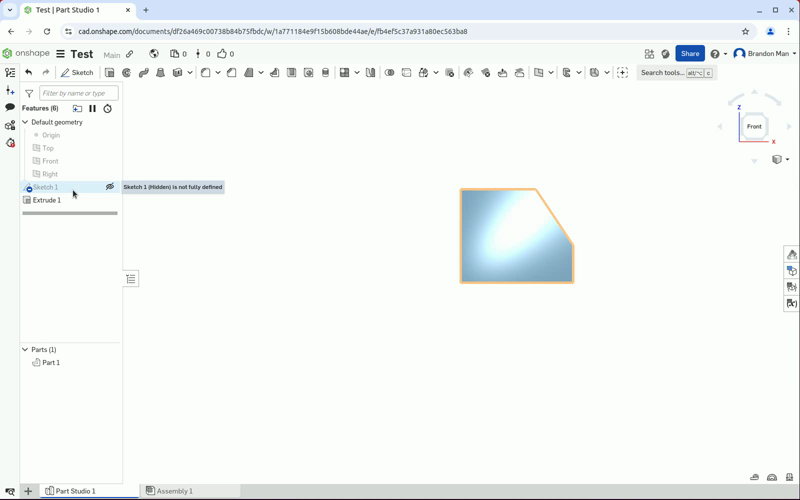
click(73, 189)
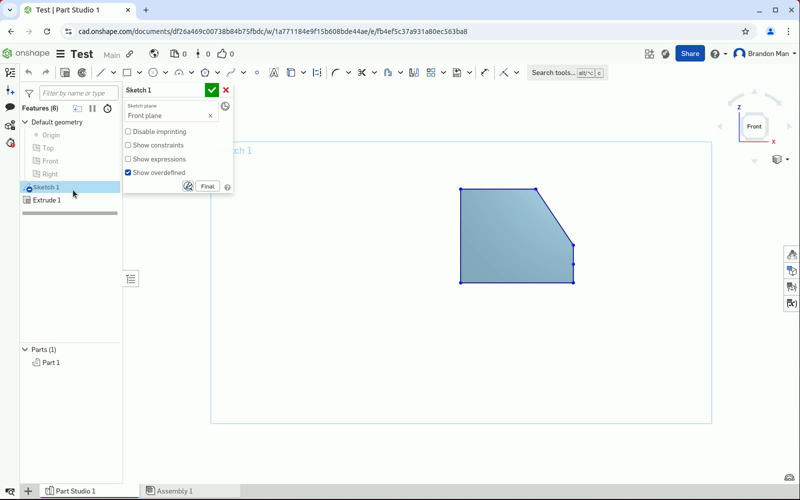
mouse_move(229, 92)
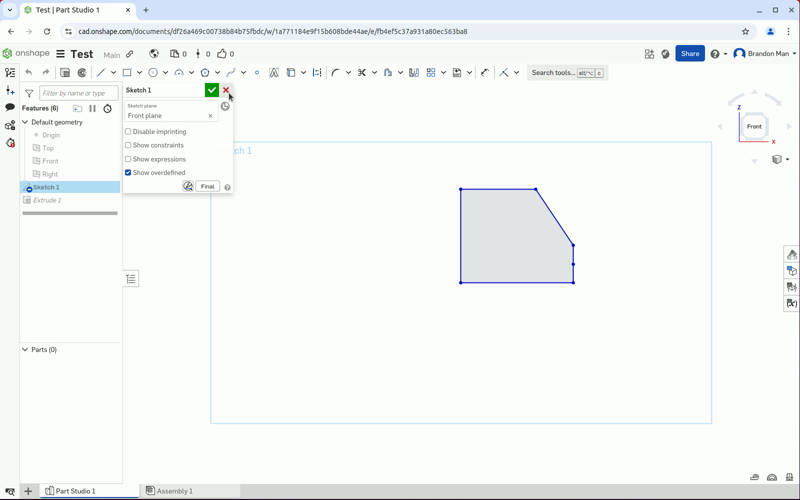
click(229, 92)
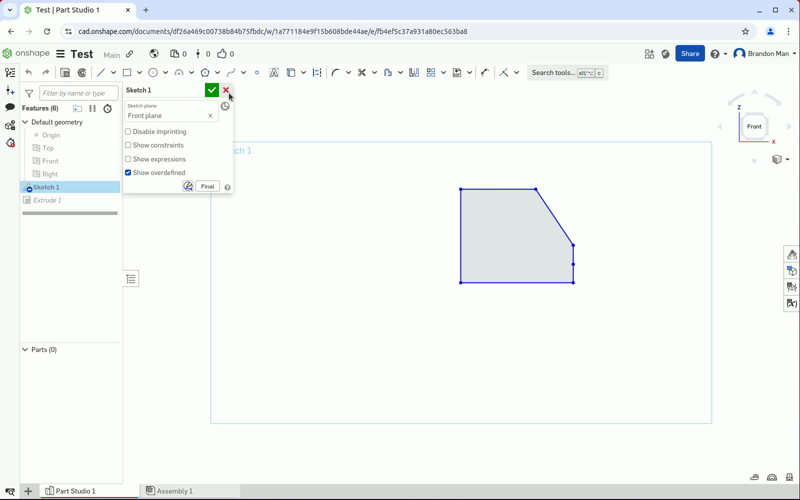
key(shift+s)
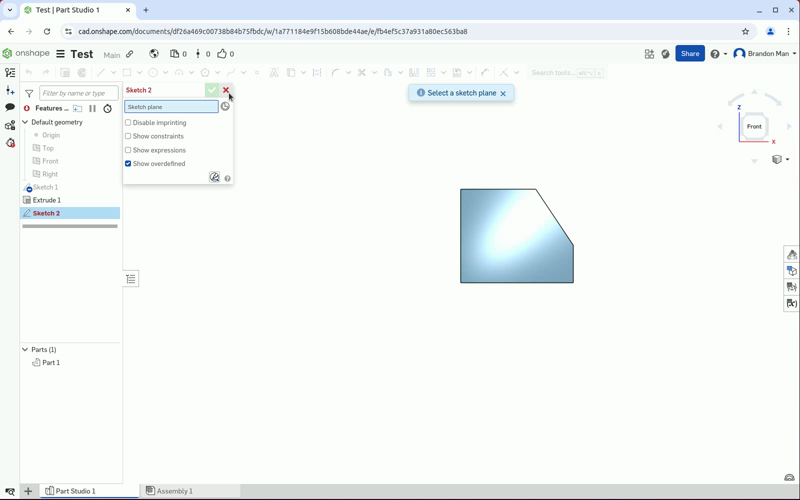
mouse_move(73, 163)
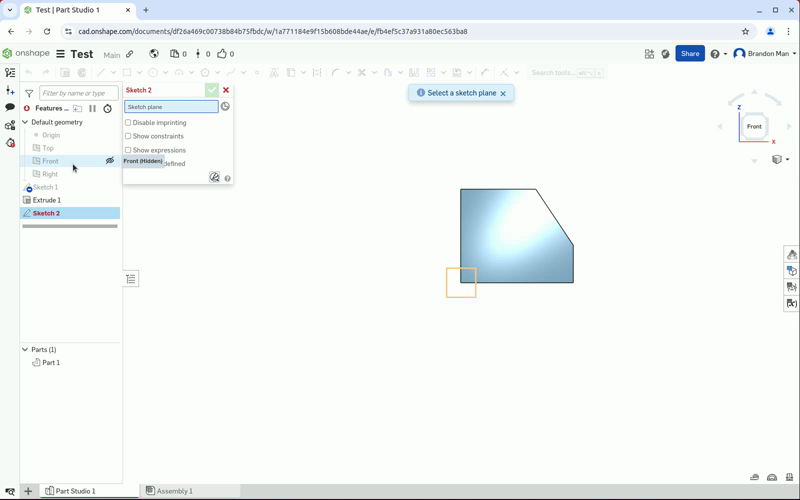
click(73, 163)
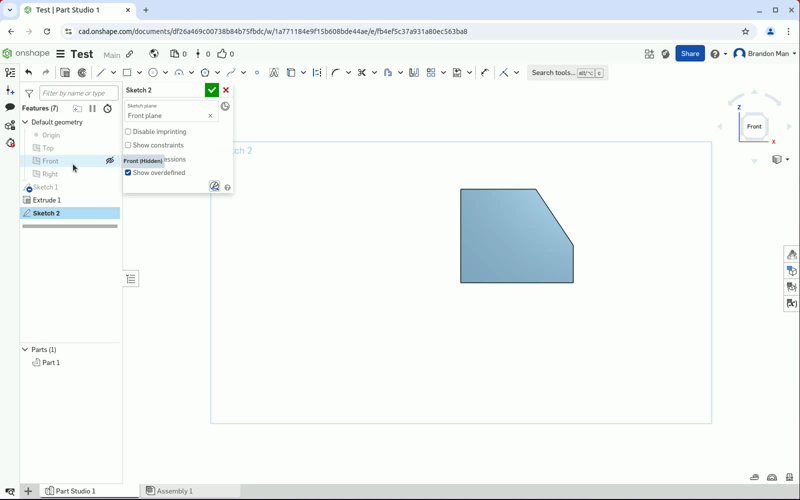
mouse_move(73, 352)
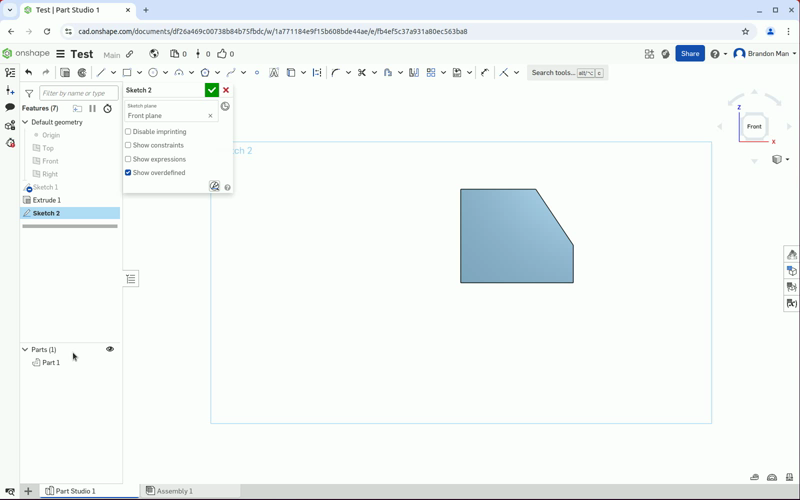
key(y)
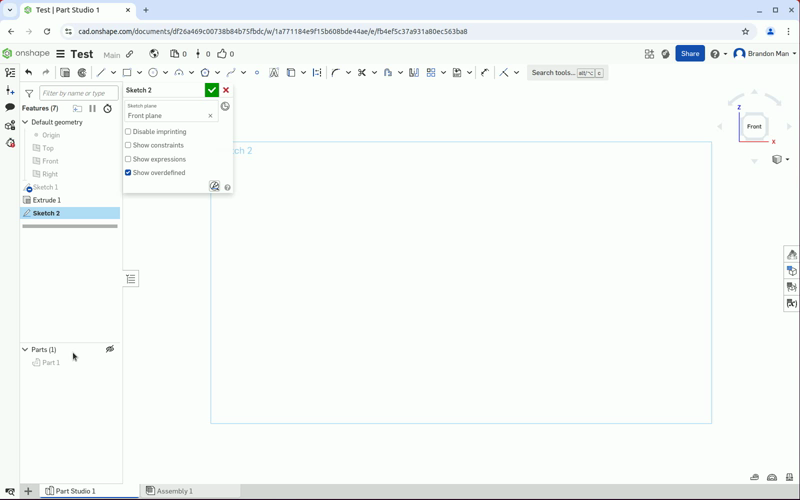
key(l)
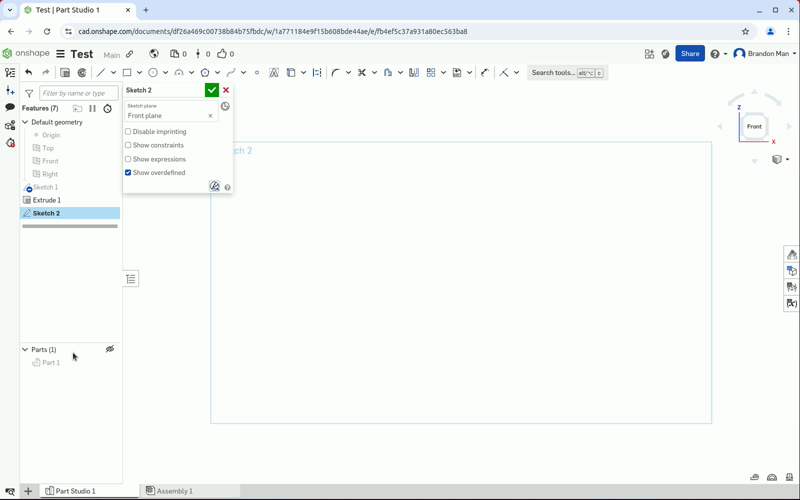
key_down(shift)
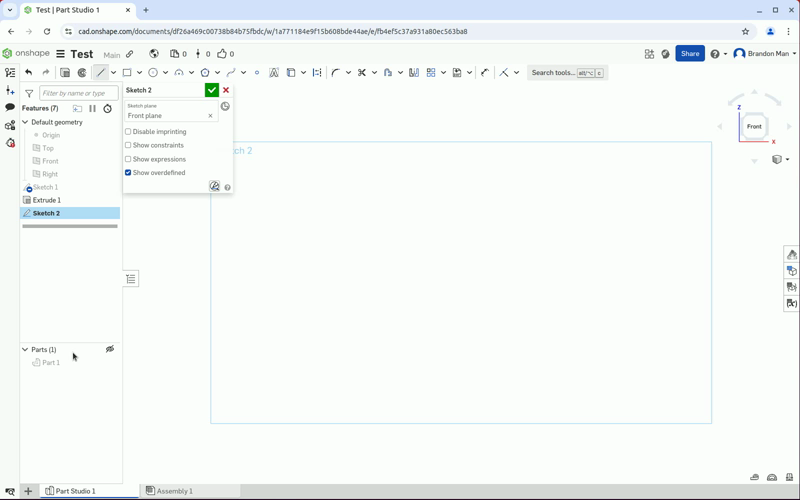
mouse_move(535, 189)
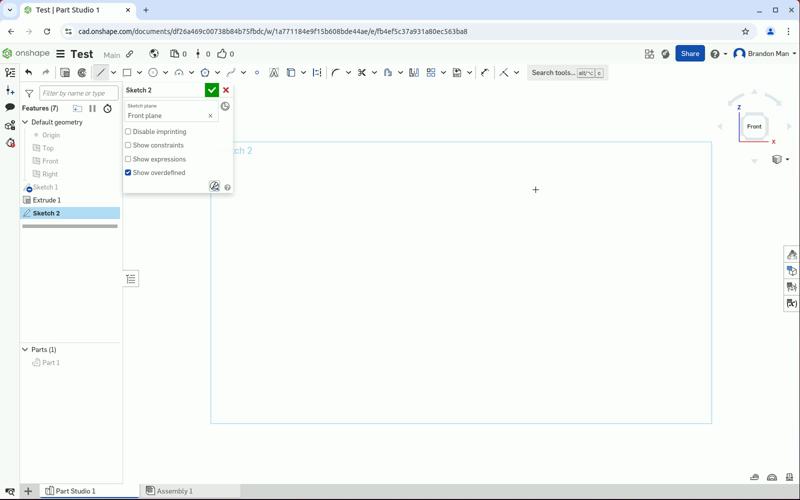
click(535, 189)
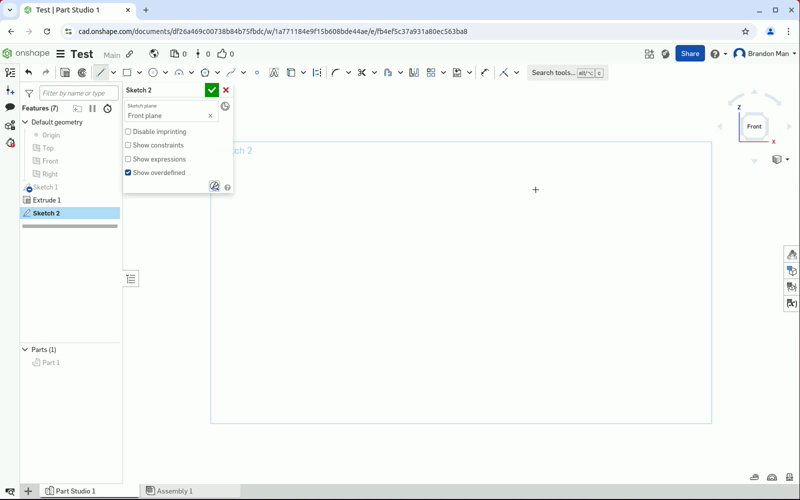
key_up(shift)
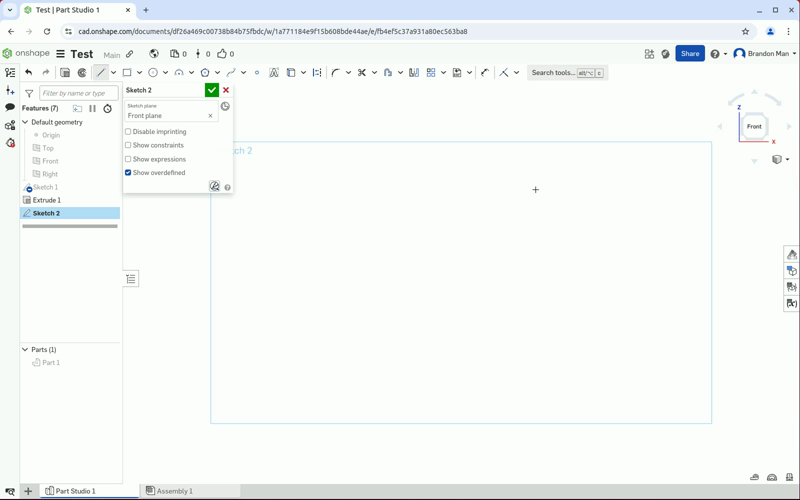
key_down(shift)
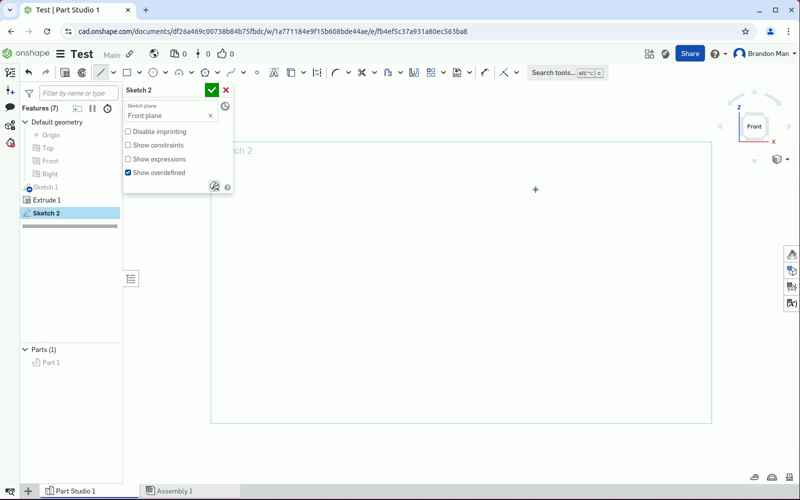
mouse_move(573, 246)
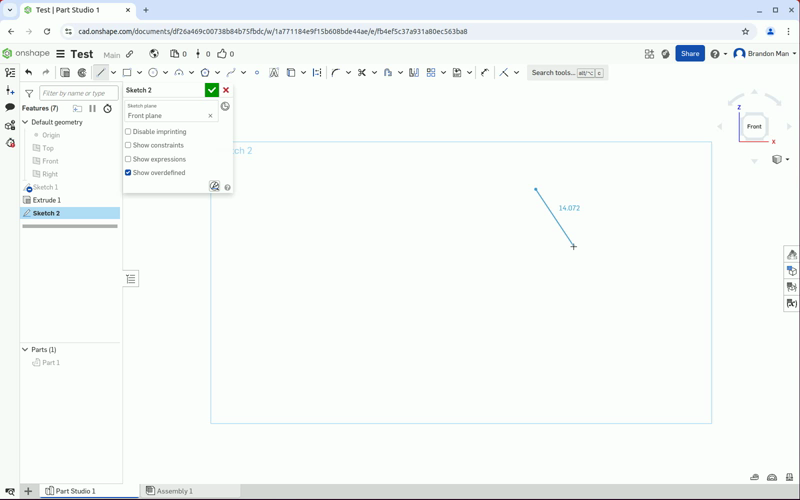
click(573, 246)
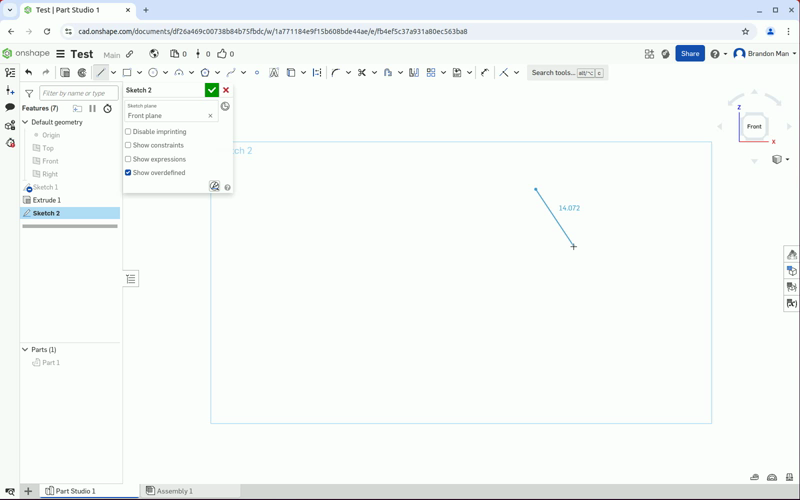
key_up(shift)
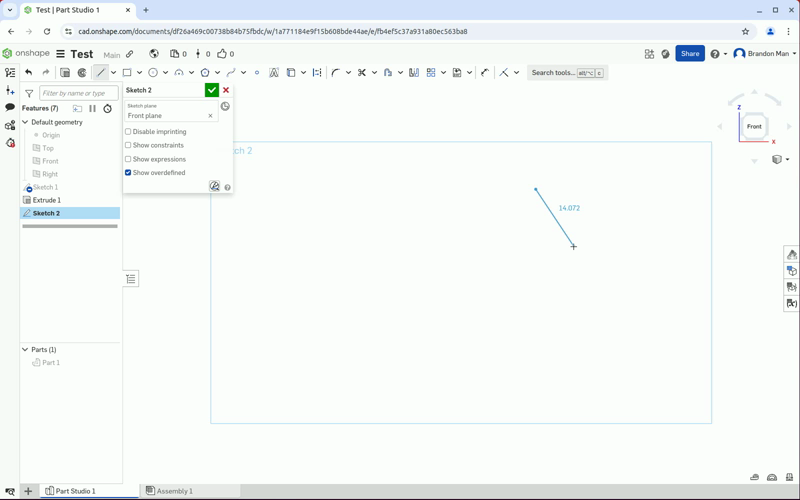
key_down(shift)
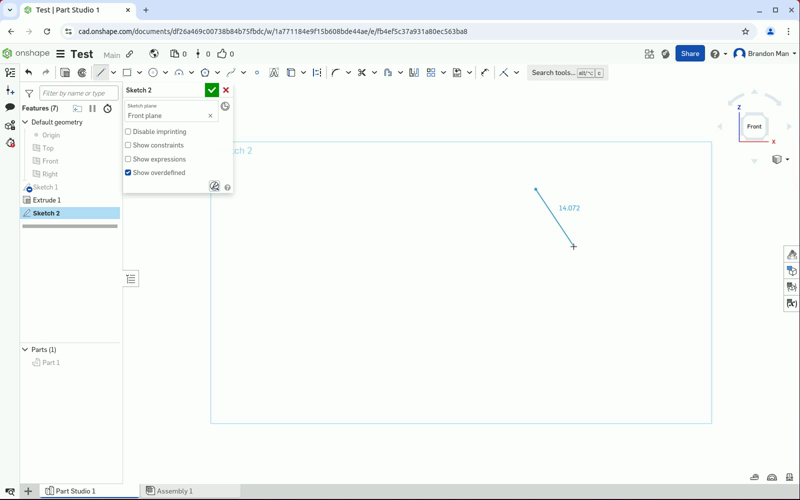
mouse_move(589, 246)
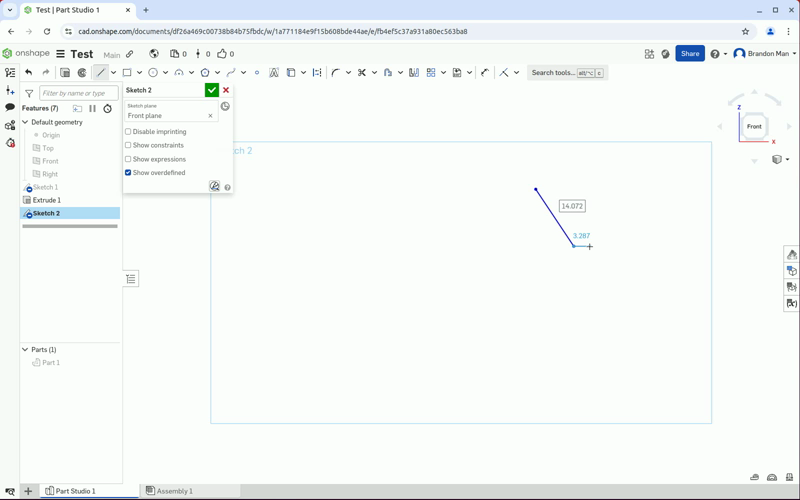
mouse_move(573, 189)
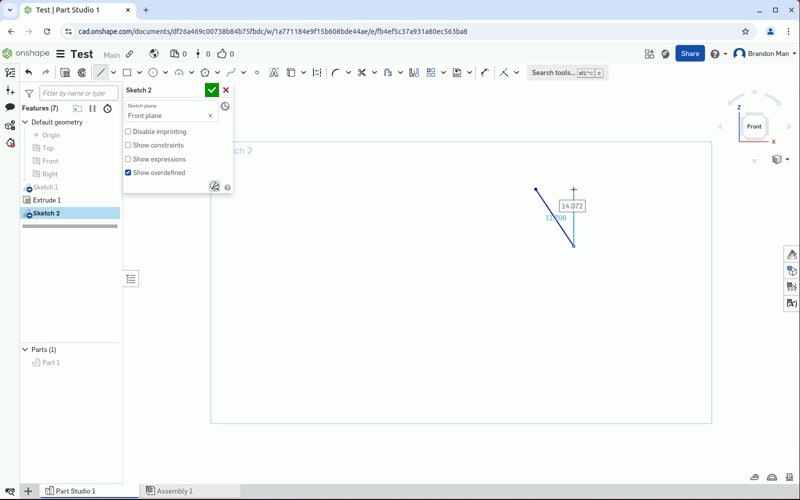
click(573, 189)
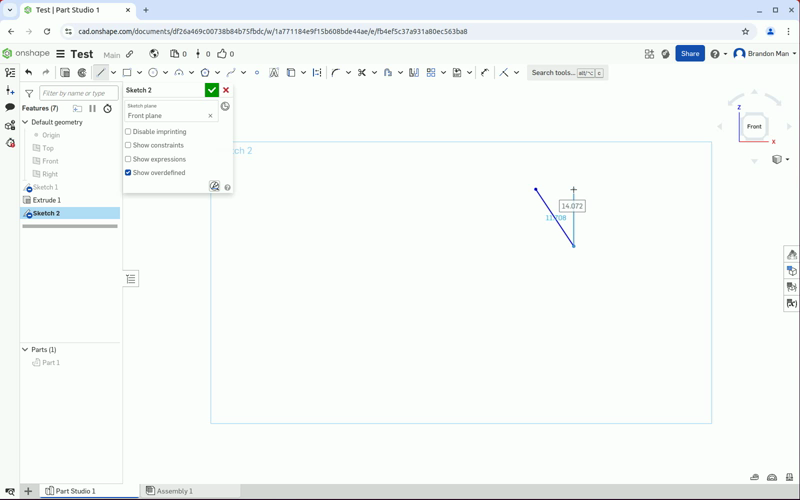
key_up(shift)
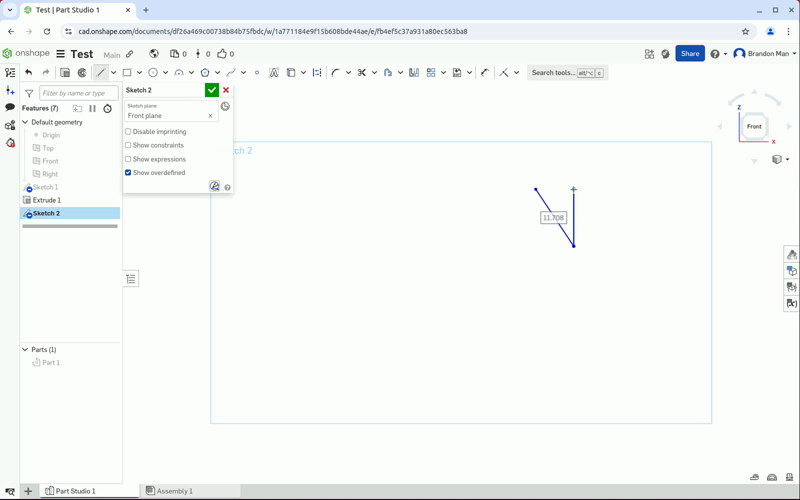
mouse_move(589, 189)
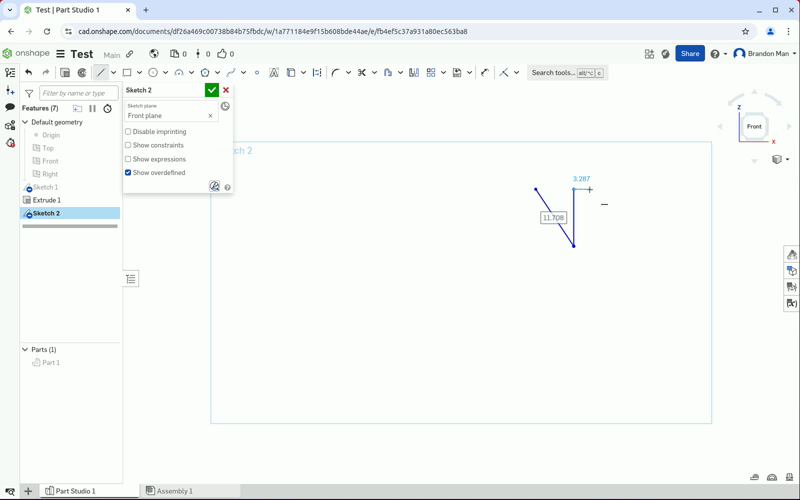
key_down(shift)
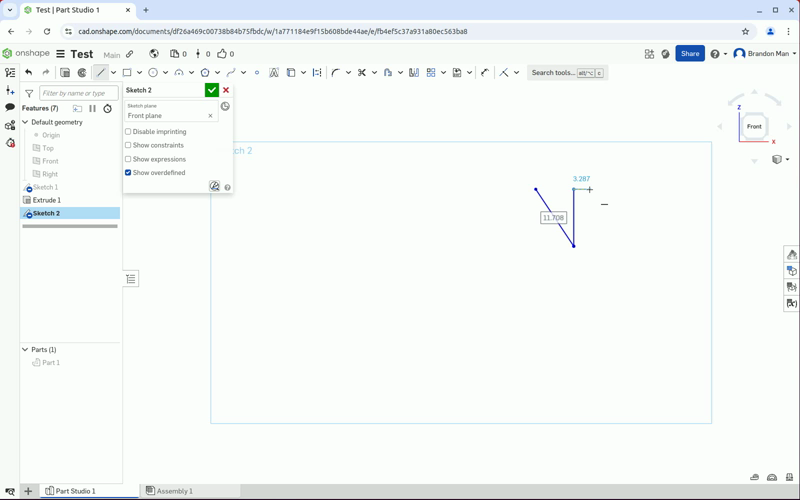
mouse_move(535, 189)
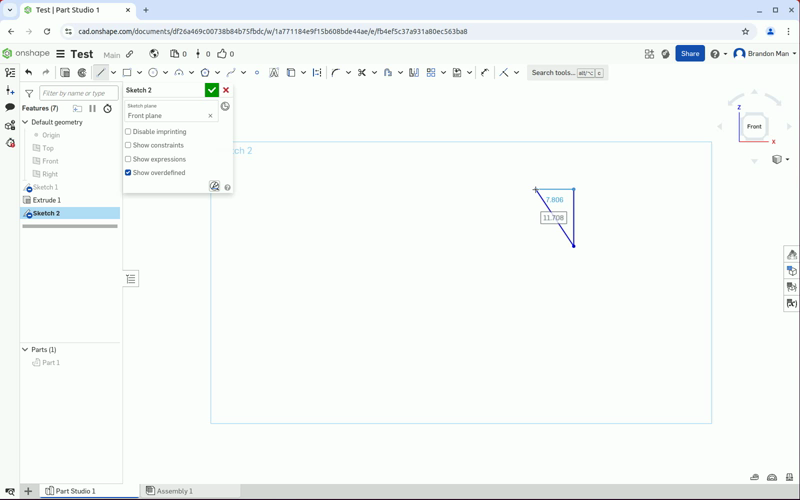
key_up(shift)
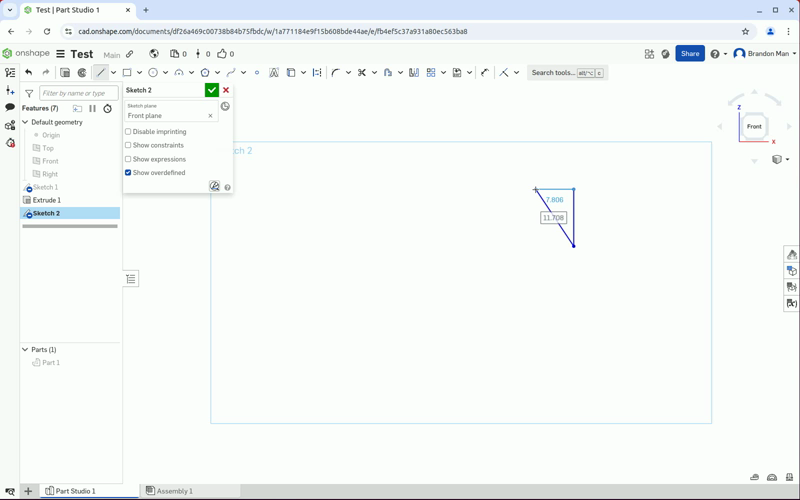
click(535, 189)
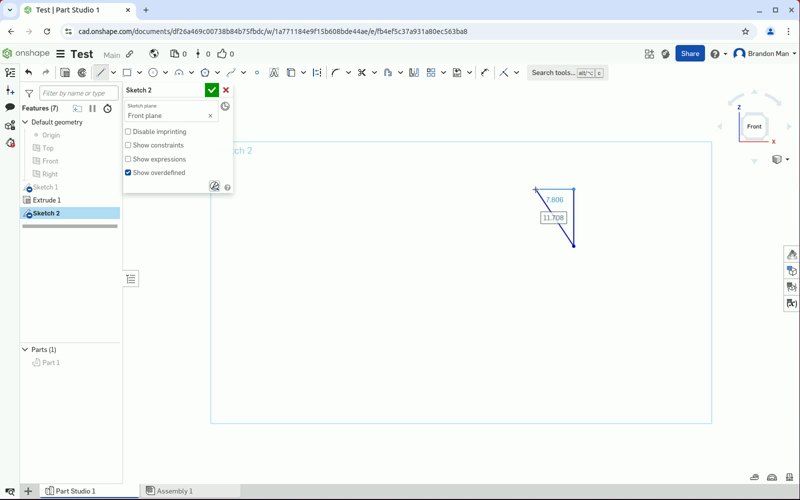
key(esc)
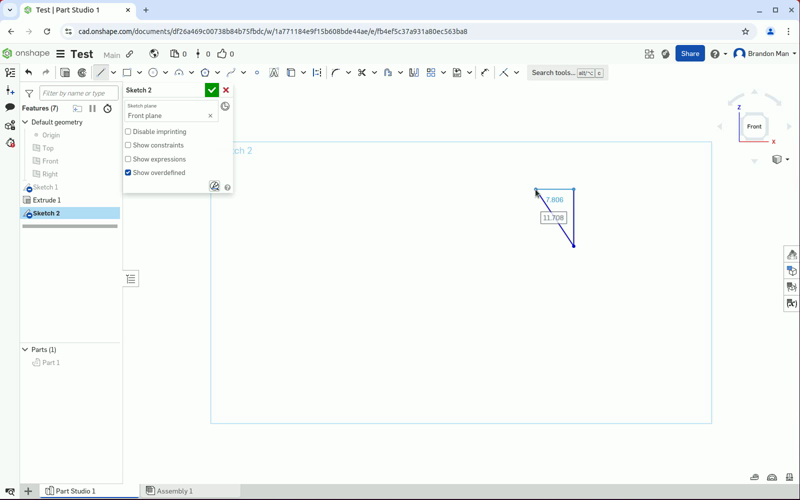
mouse_move(570, 225)
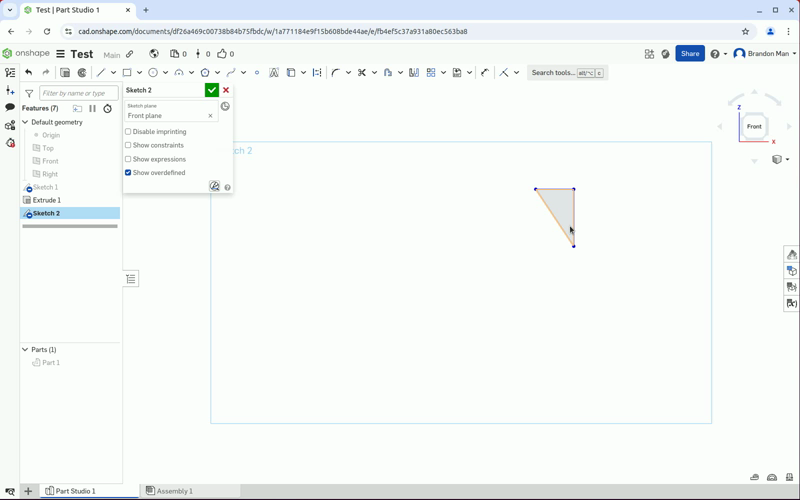
scroll(6)
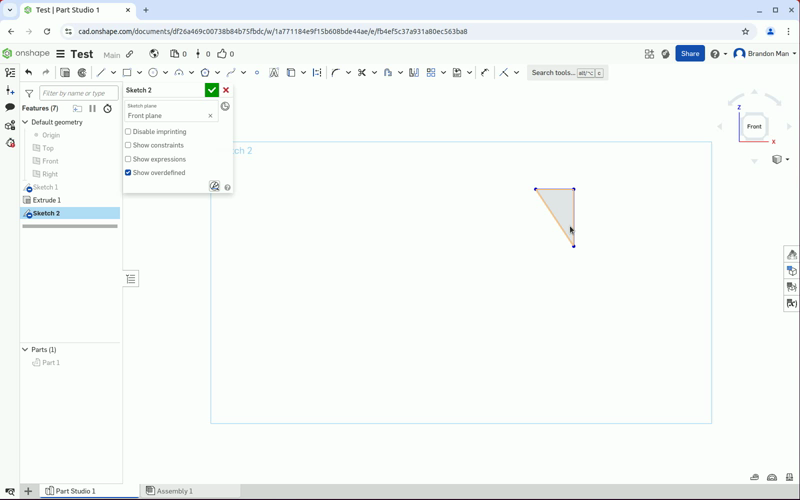
scroll(6)
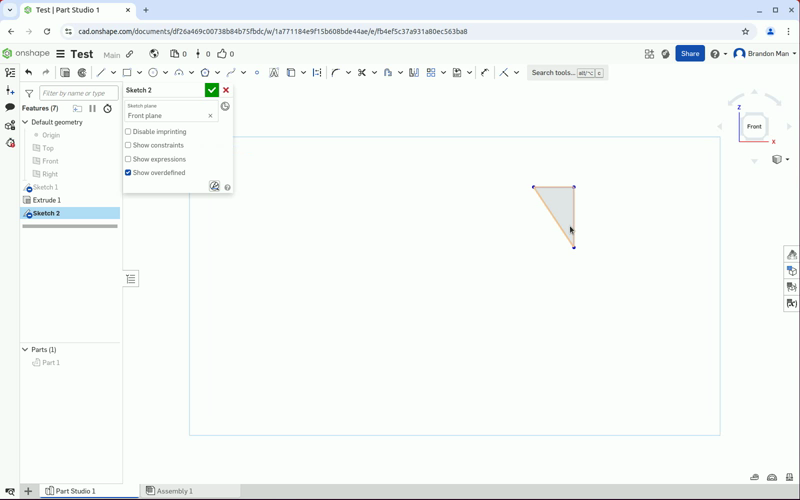
scroll(6)
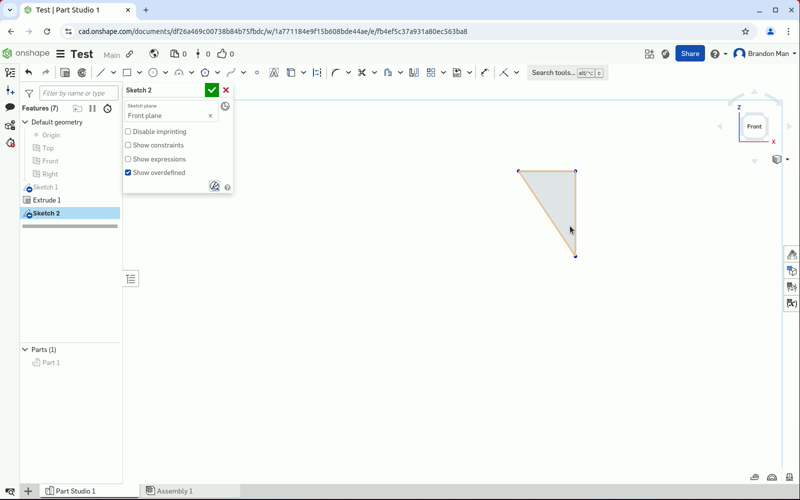
scroll(6)
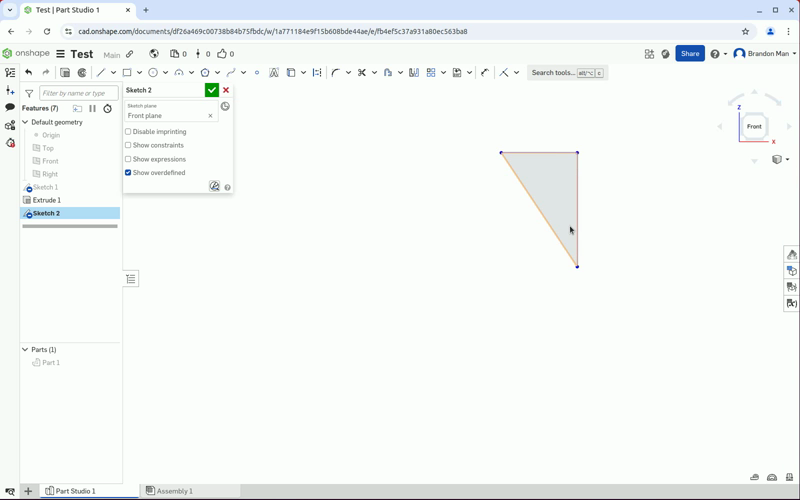
scroll(6)
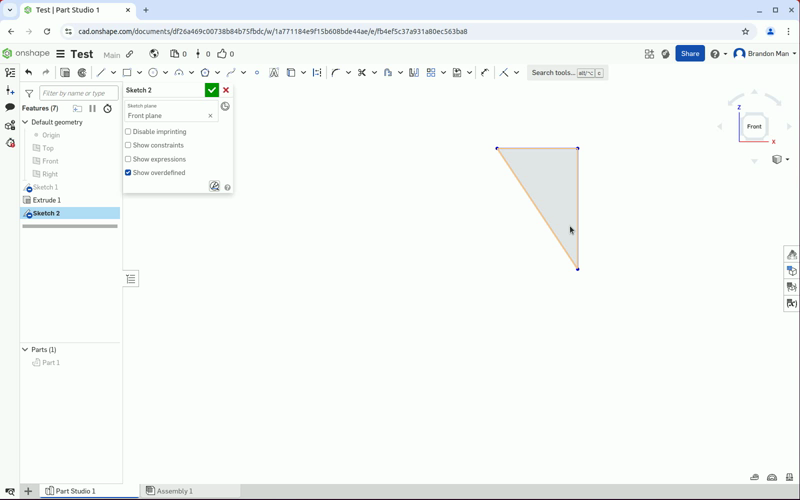
scroll(6)
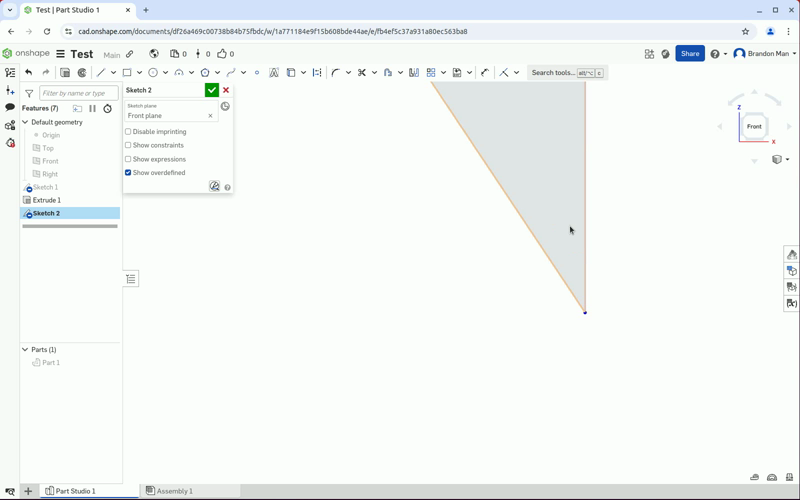
scroll(6)
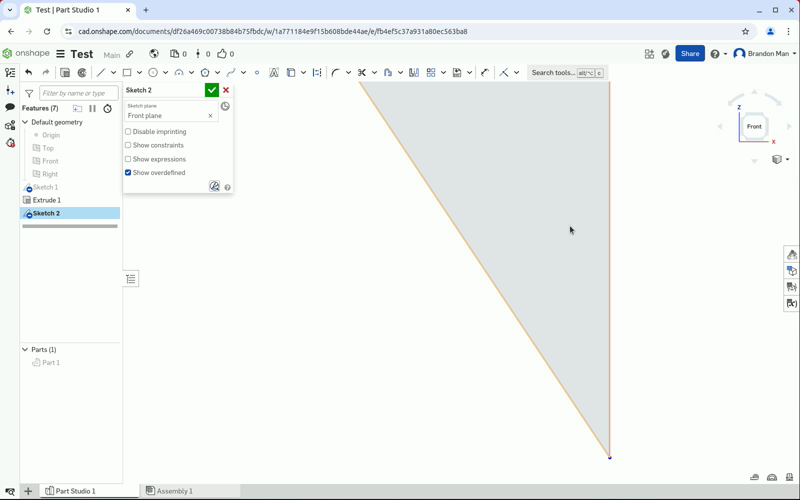
click(570, 225)
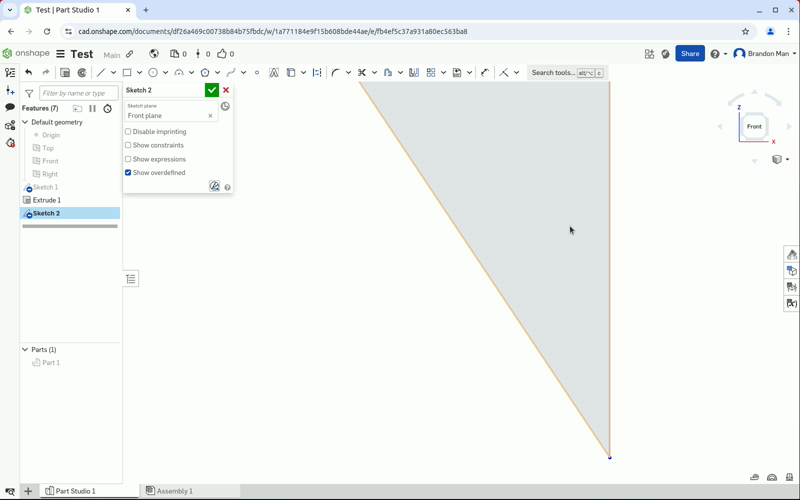
scroll(-6)
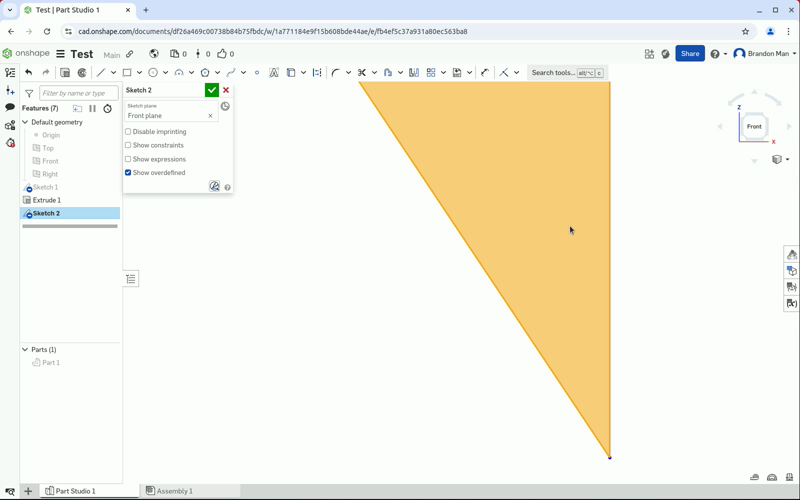
scroll(-6)
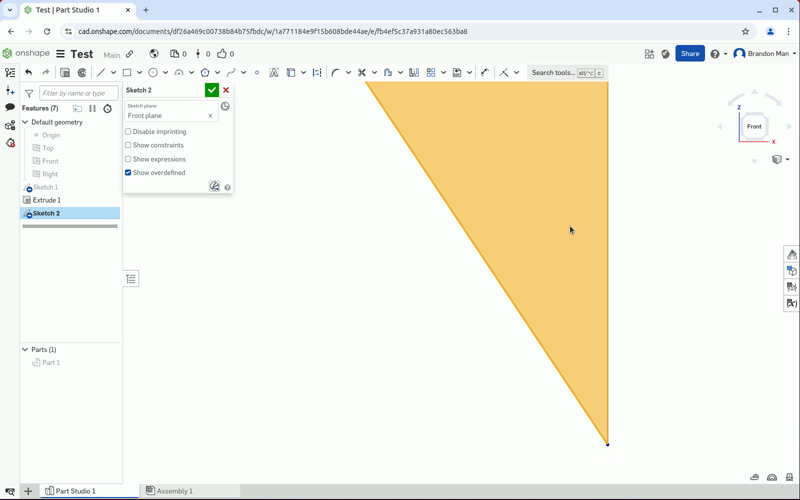
scroll(-6)
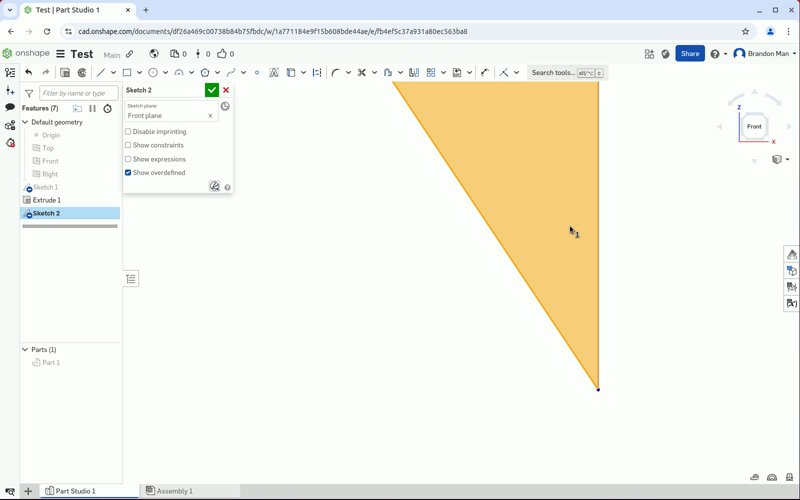
scroll(-6)
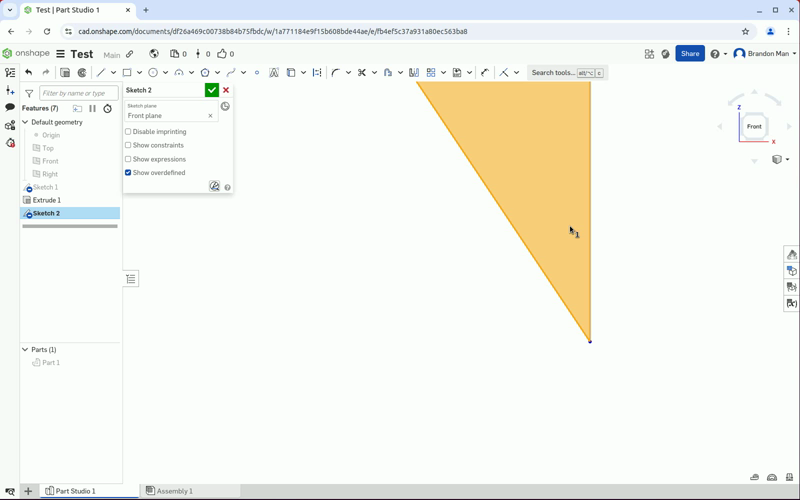
scroll(-6)
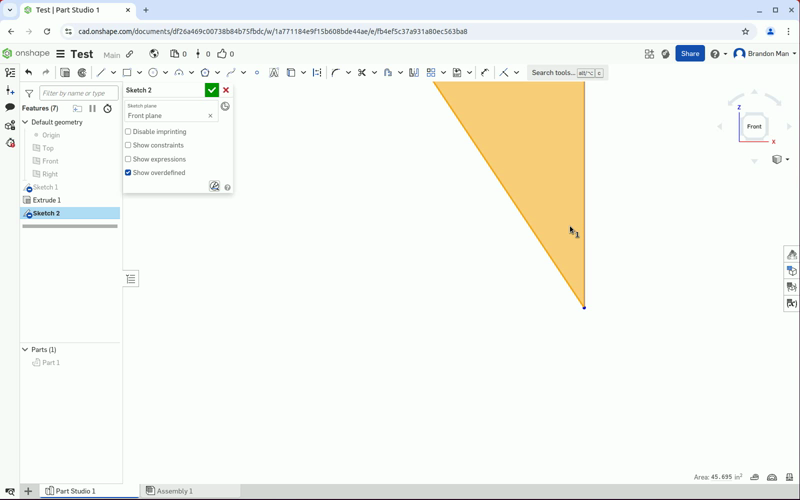
scroll(-6)
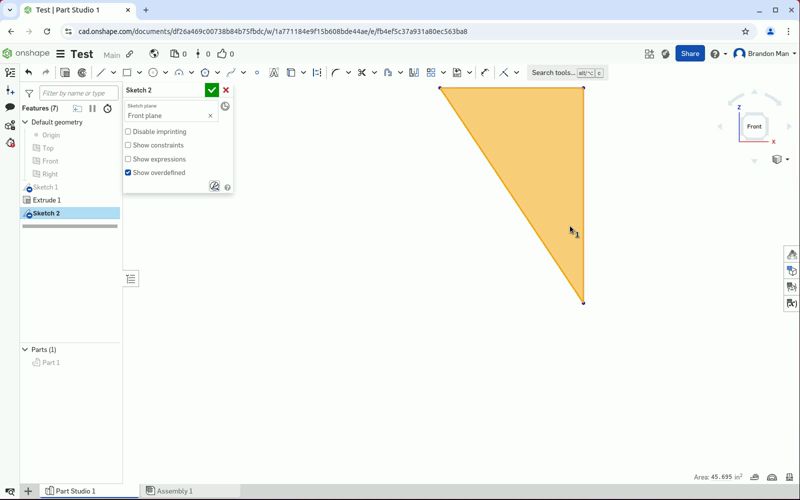
scroll(-6)
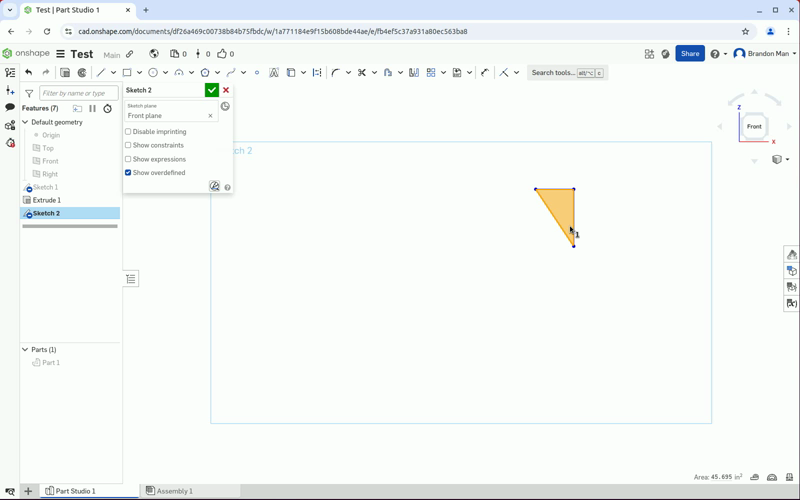
mouse_move(73, 352)
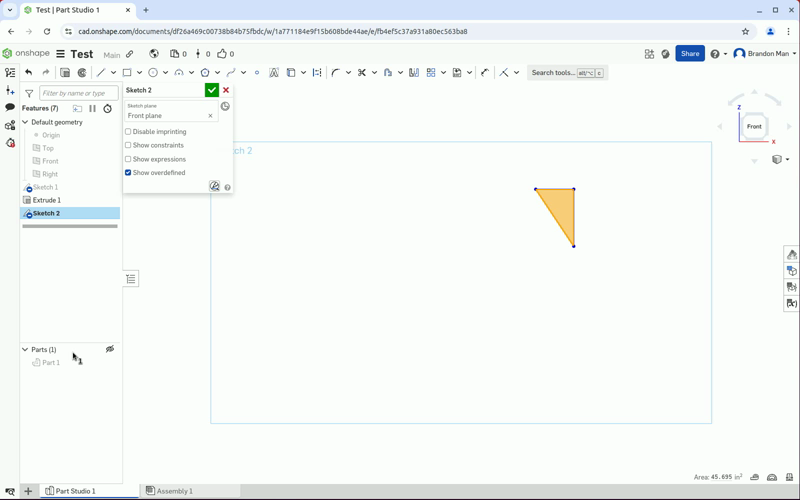
key(shift+y)
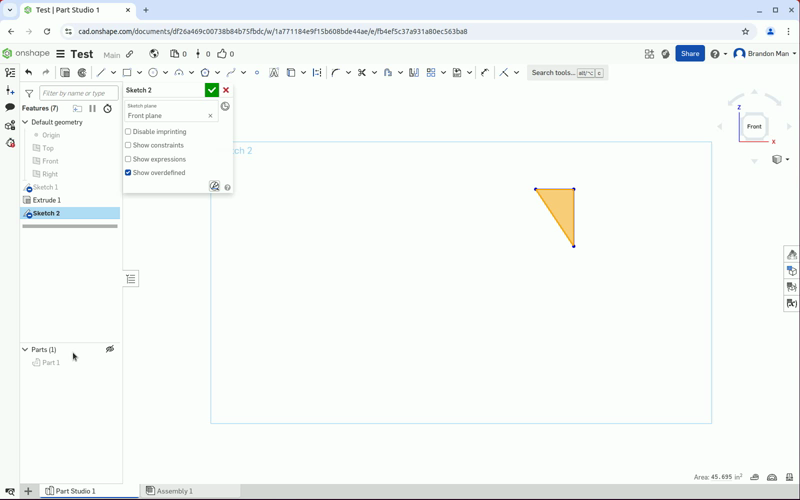
key(shift+e)
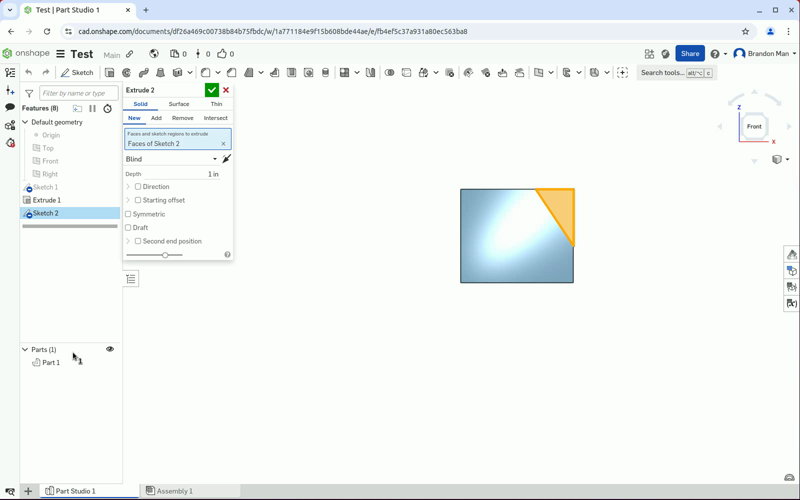
mouse_move(143, 106)
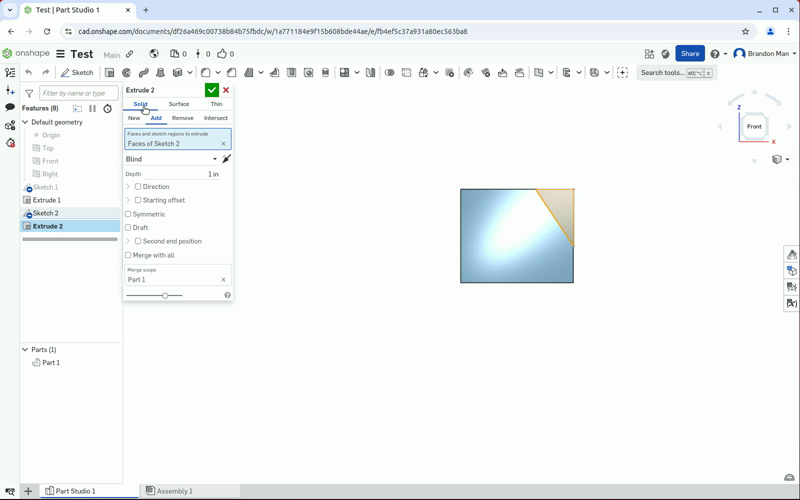
click(143, 106)
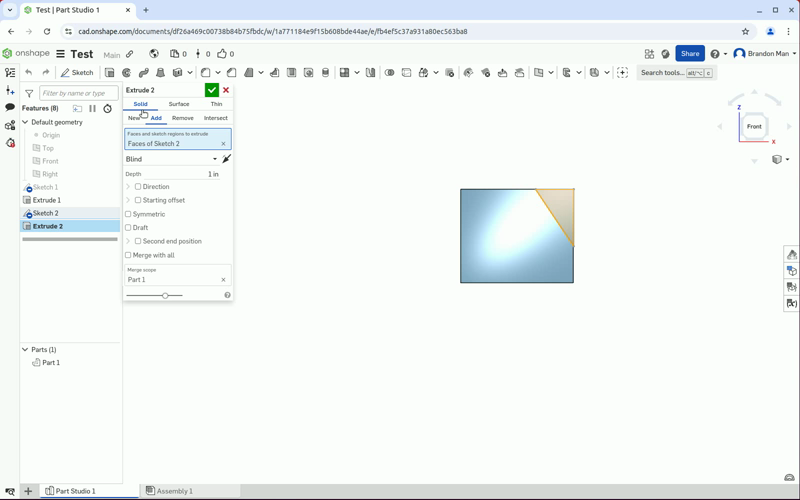
mouse_move(137, 120)
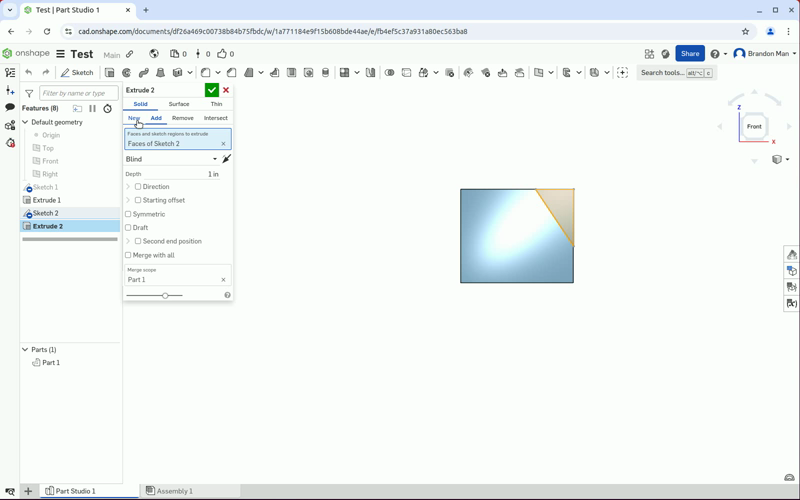
click(137, 120)
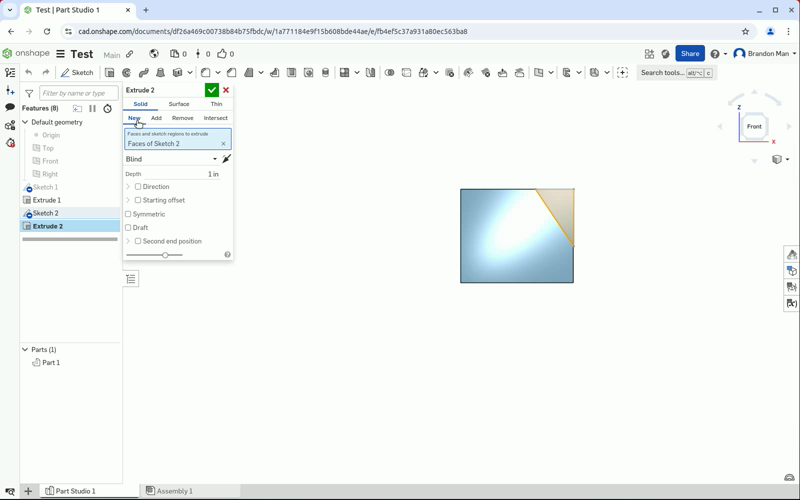
key(tab, 4)
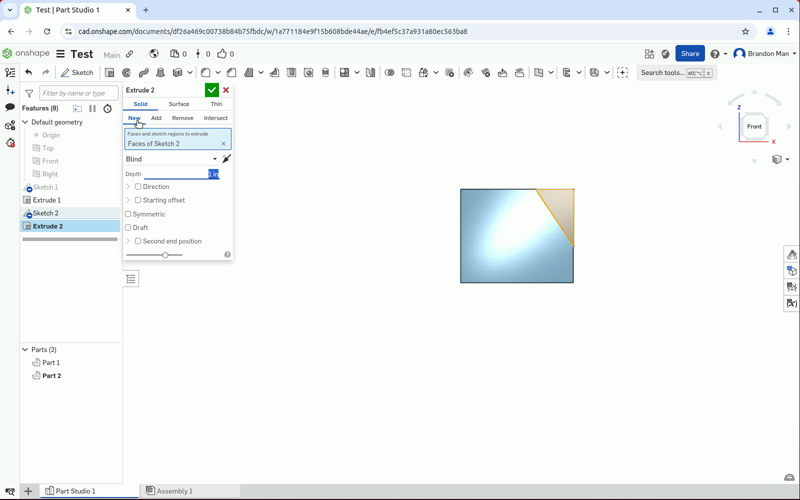
text(15.405)
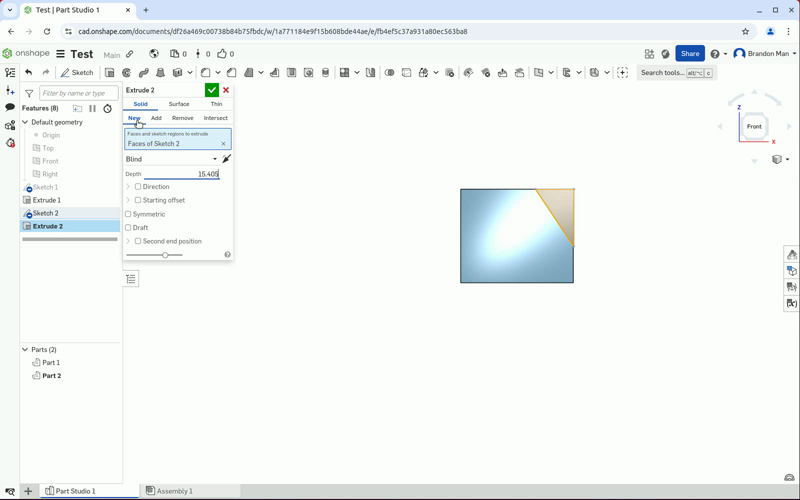
key(enter)
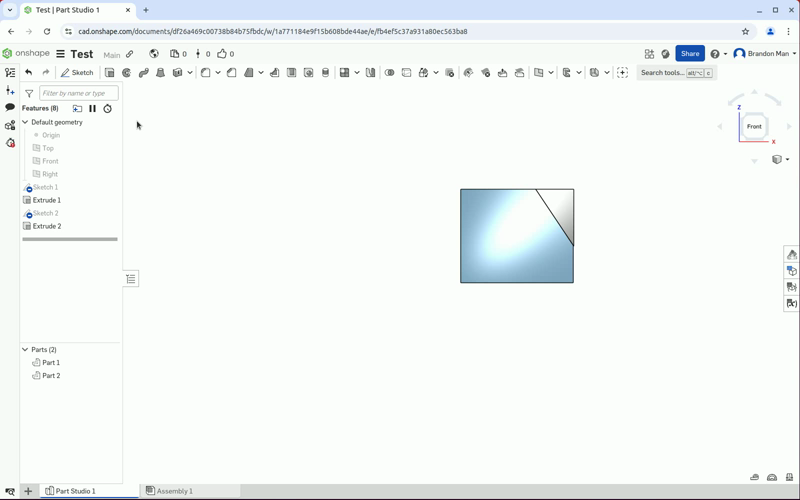
key(shift+h)
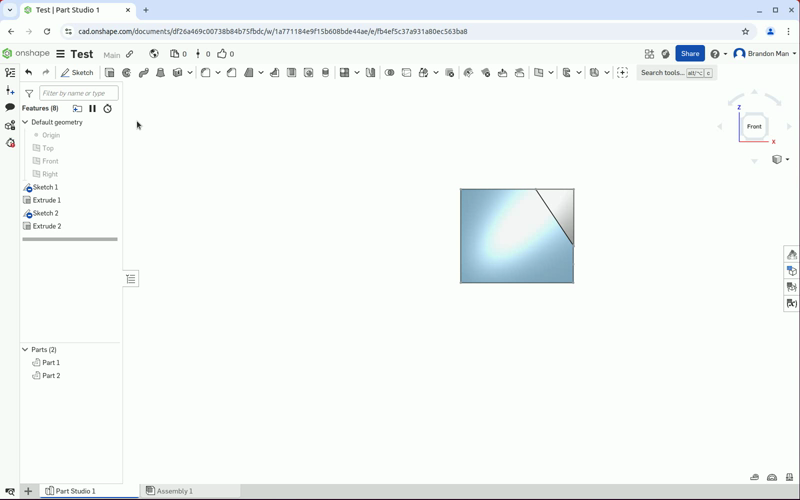
key(shift+h)
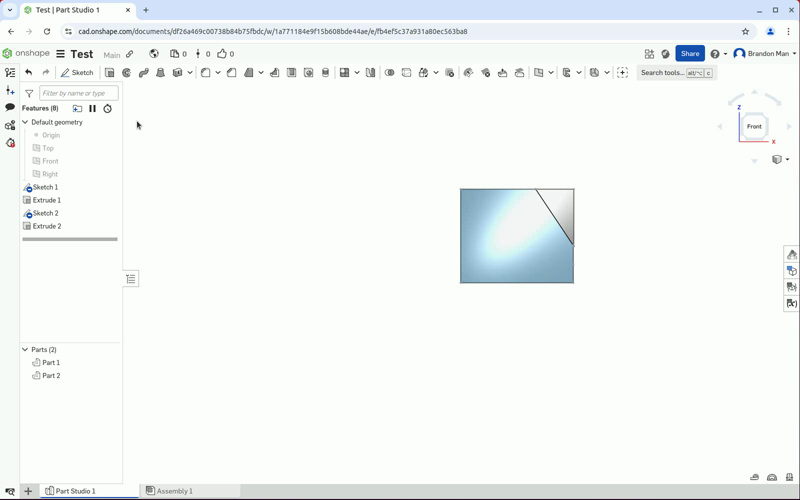
key(shift+7)
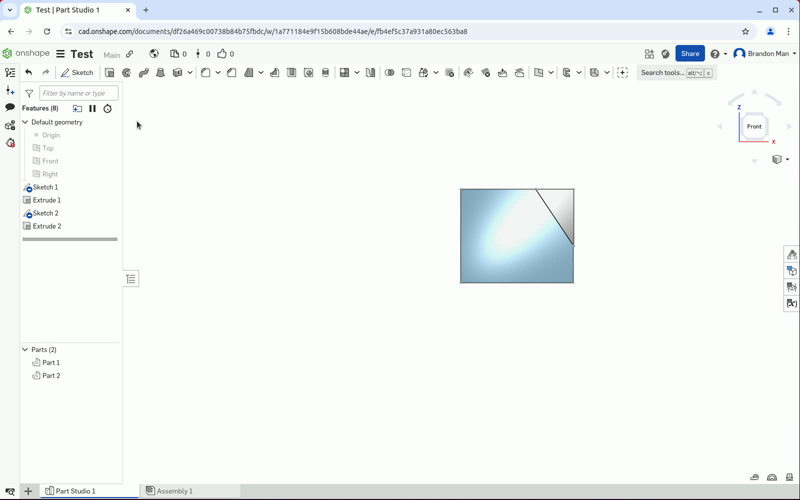
key(left, 2)
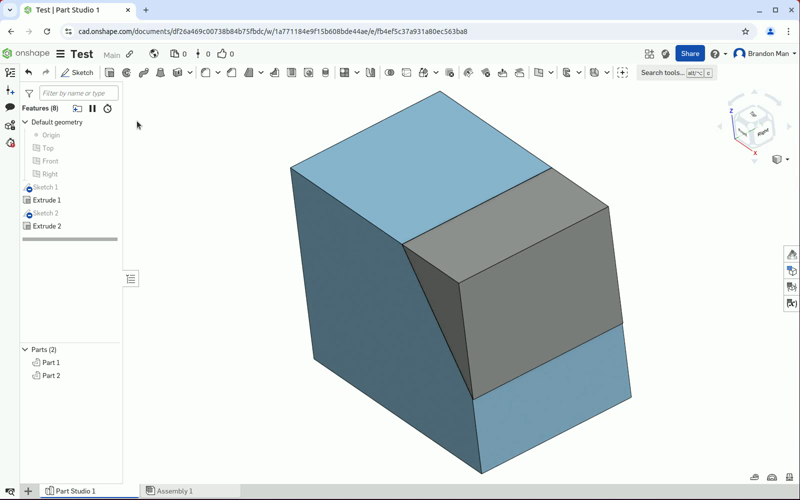
key(down, 2)
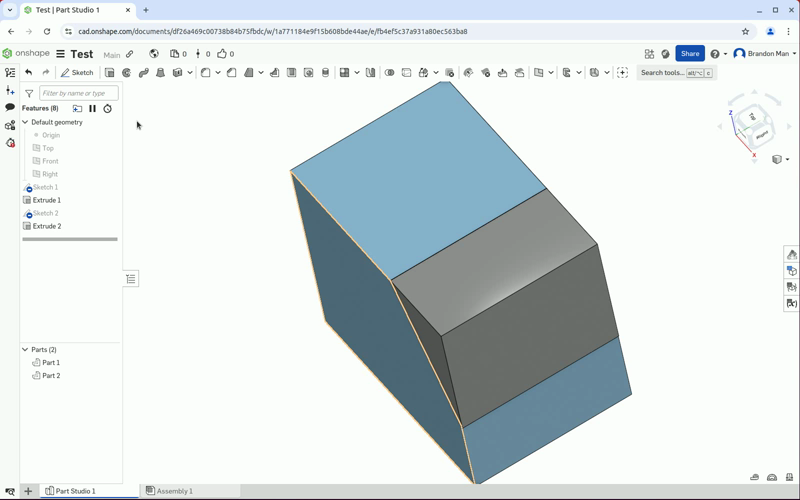
key(up, 2)
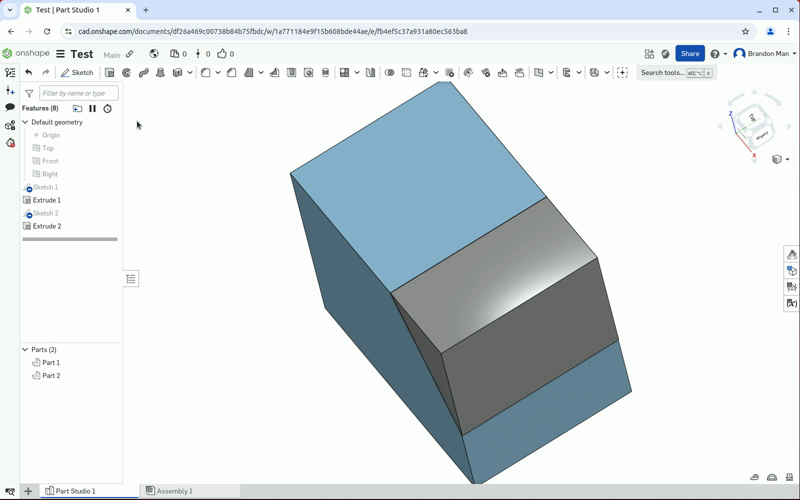
key(right, 2)
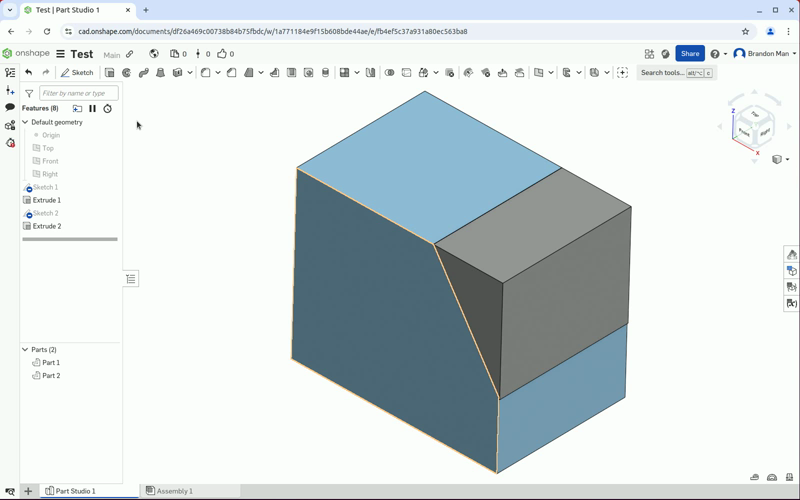
mouse_move(73, 189)
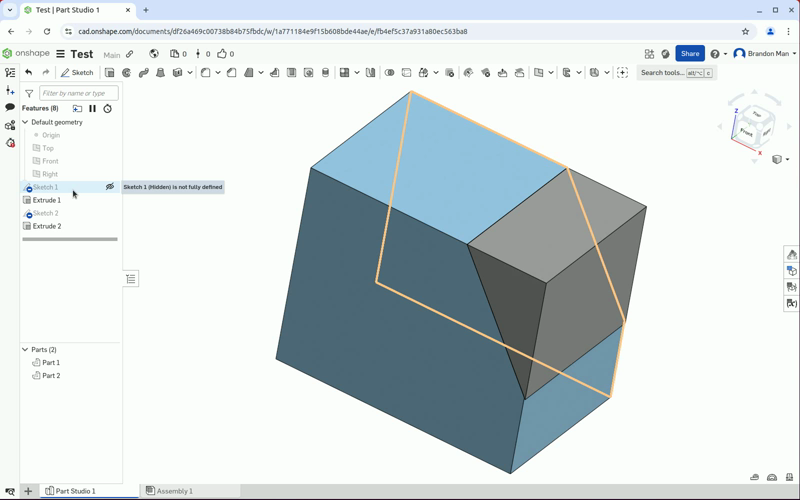
click(73, 189)